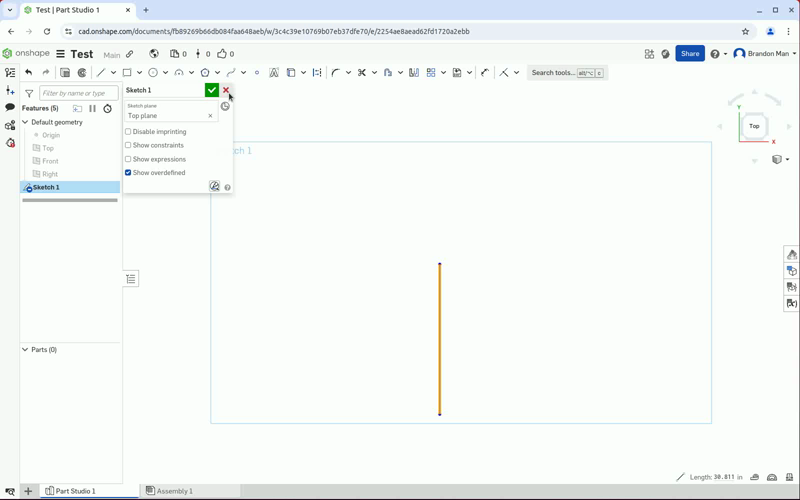
key(shift+h)
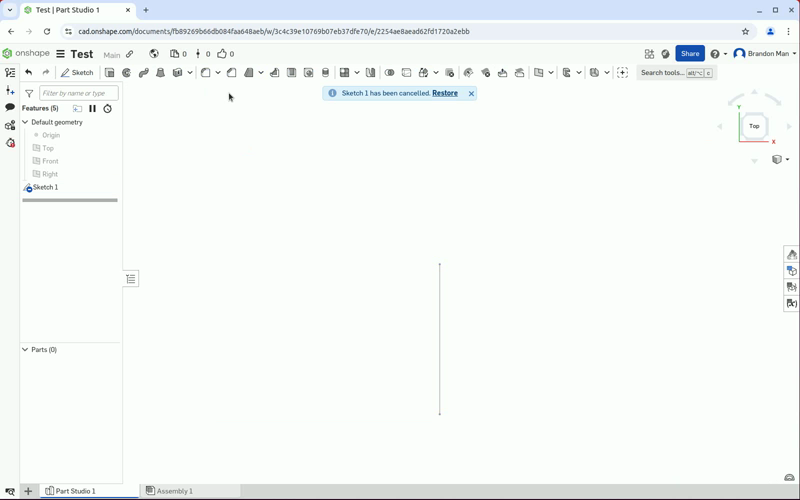
key(shift+s)
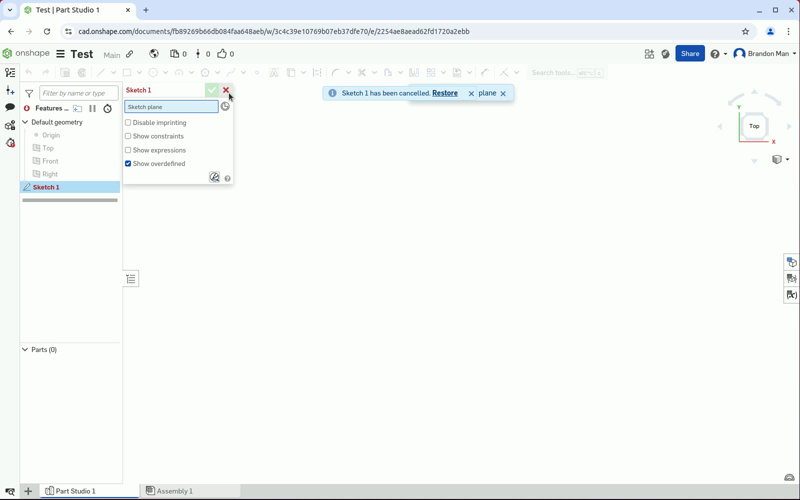
mouse_move(73, 150)
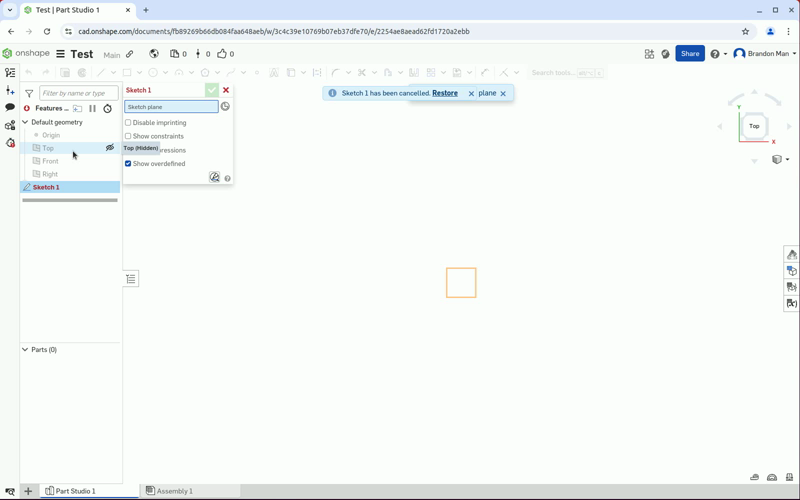
click(73, 150)
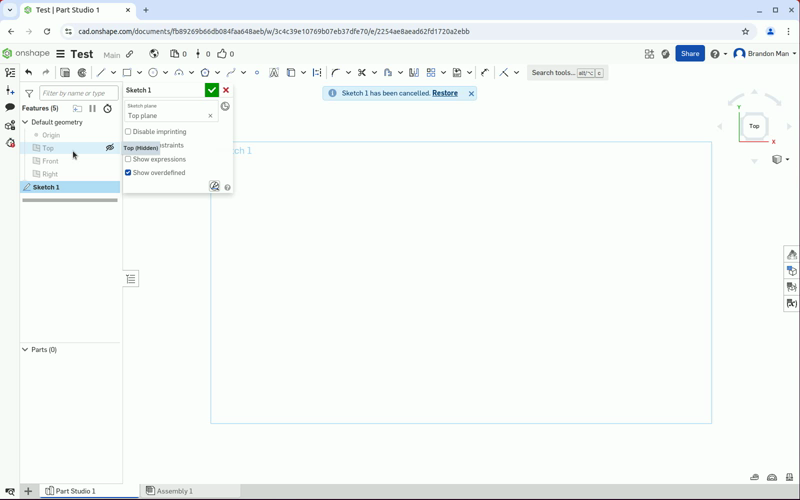
mouse_move(73, 352)
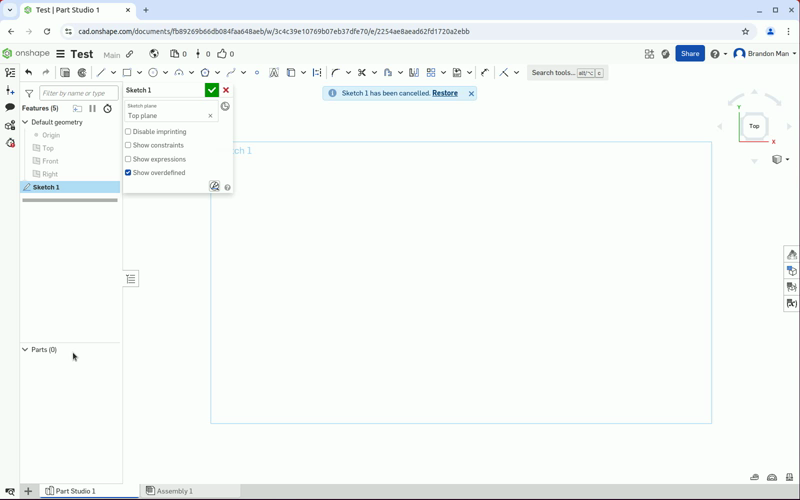
key(y)
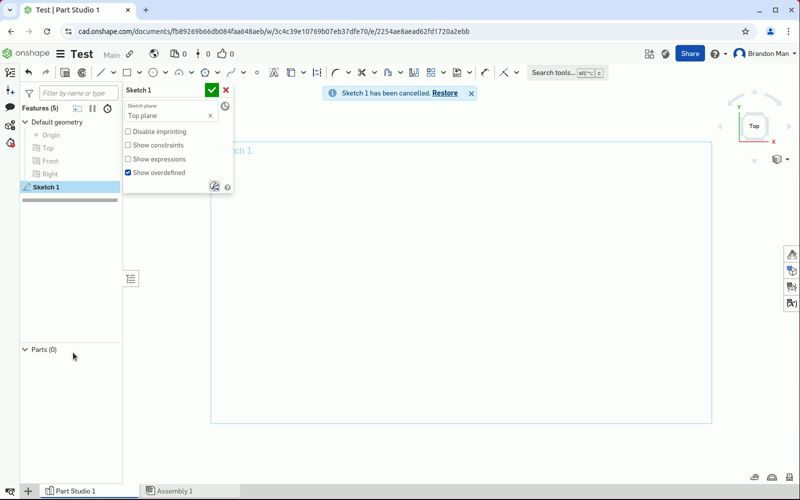
key(c)
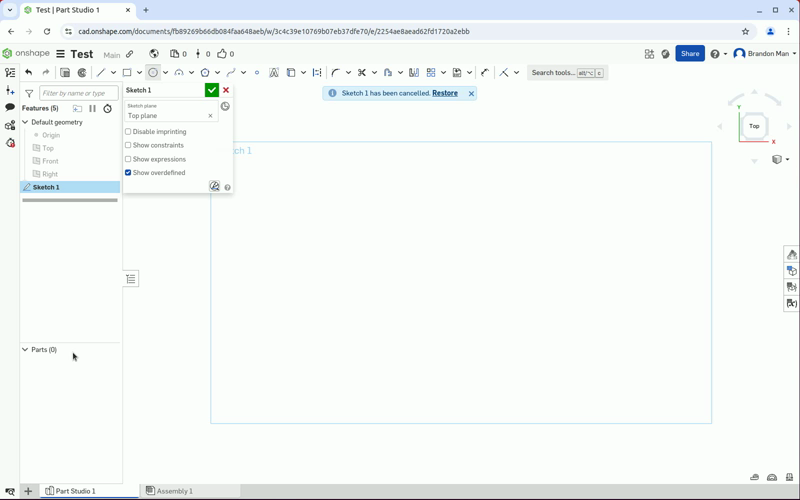
key_down(shift)
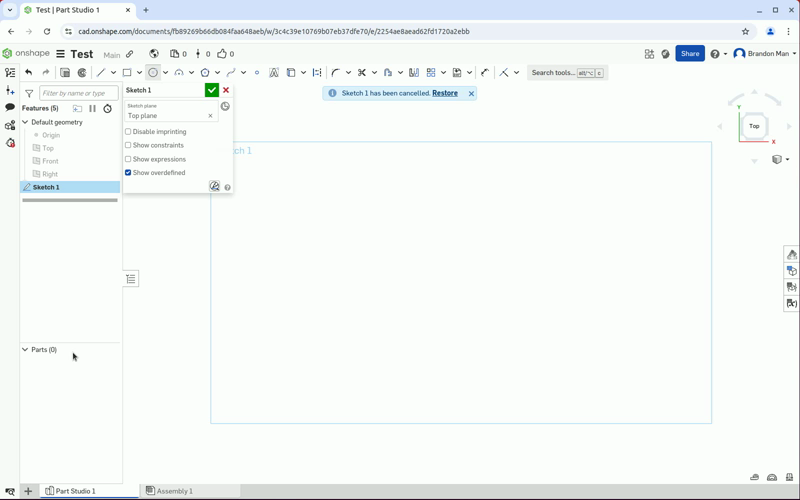
mouse_move(461, 282)
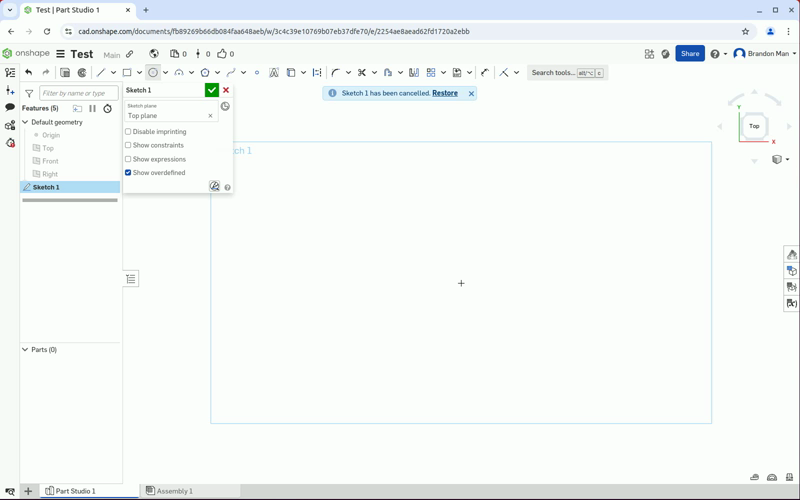
click(461, 282)
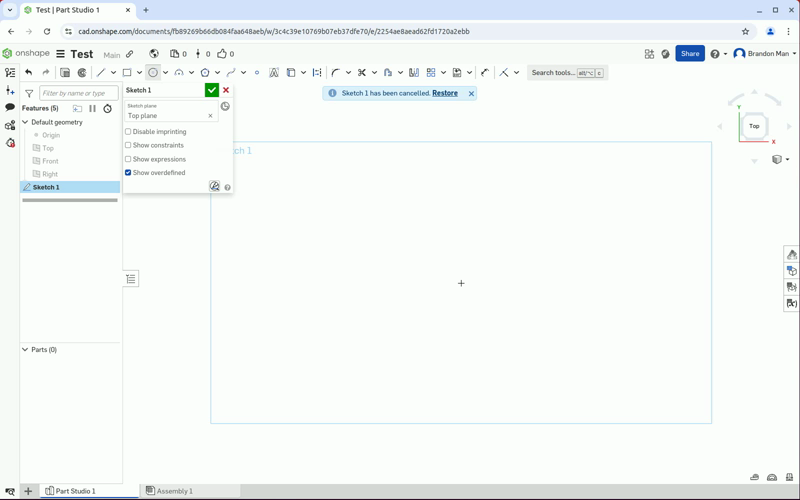
key_up(shift)
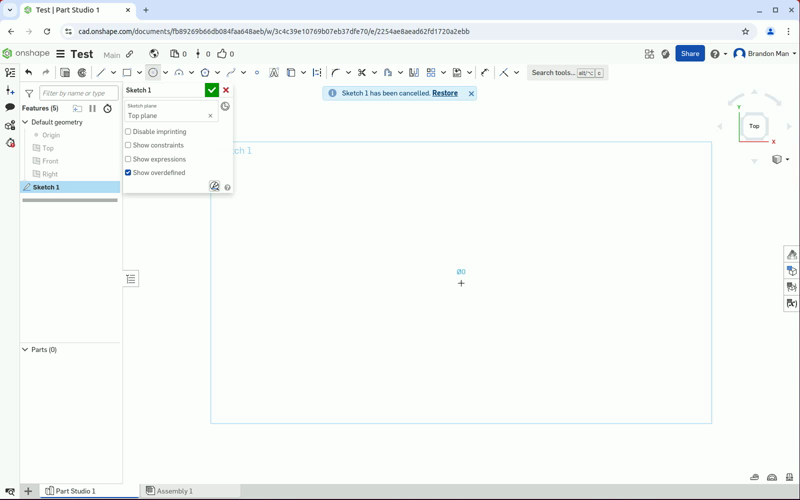
mouse_move(514, 282)
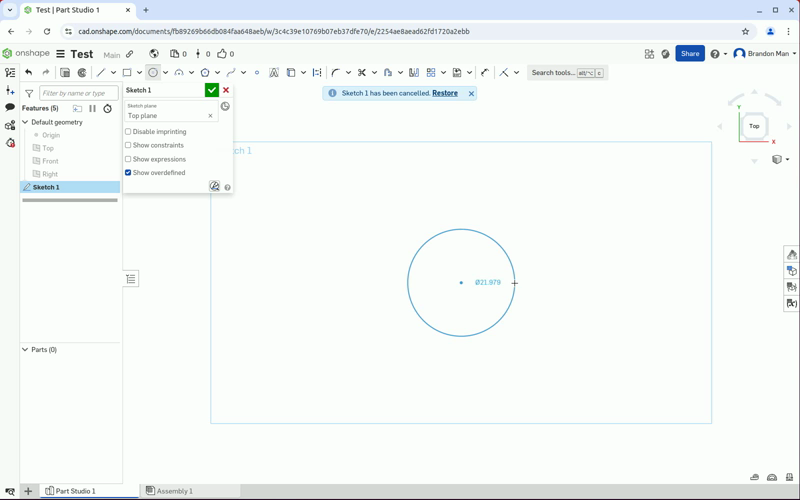
click(514, 282)
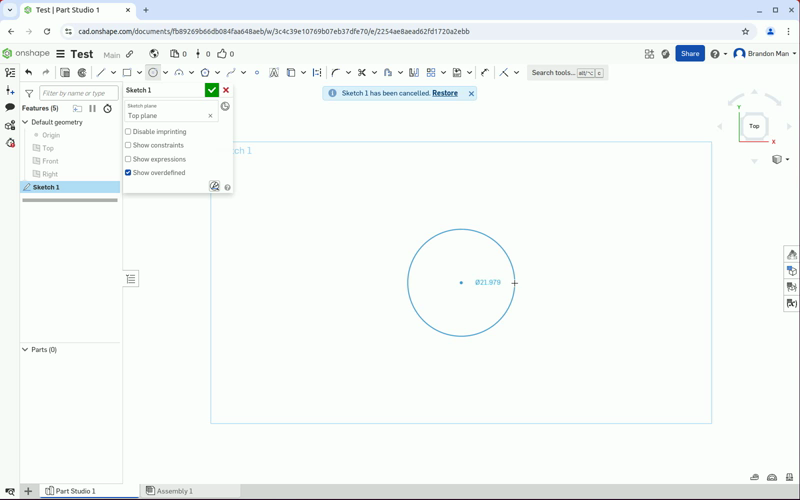
key(esc)
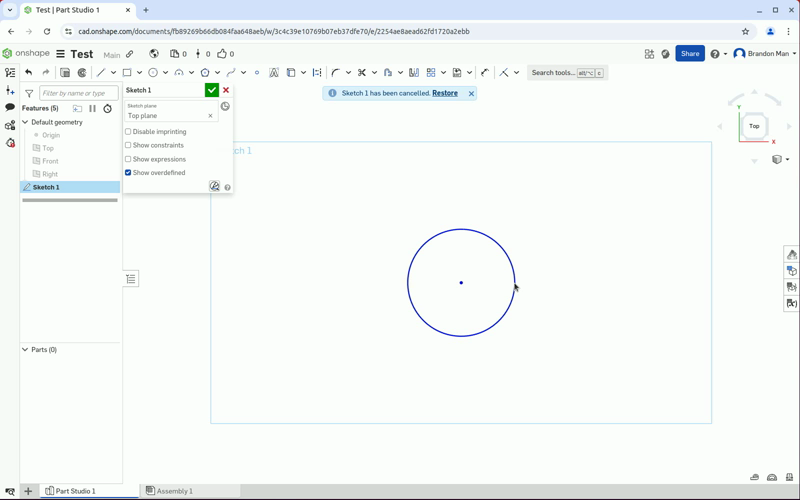
key(c)
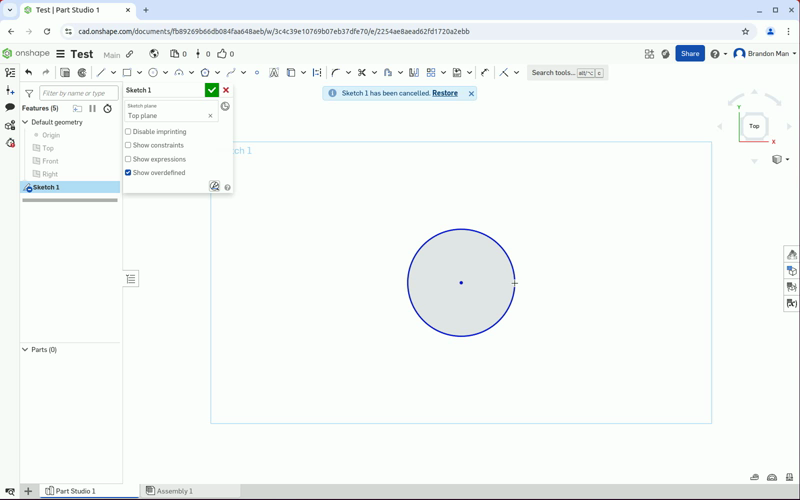
key_down(shift)
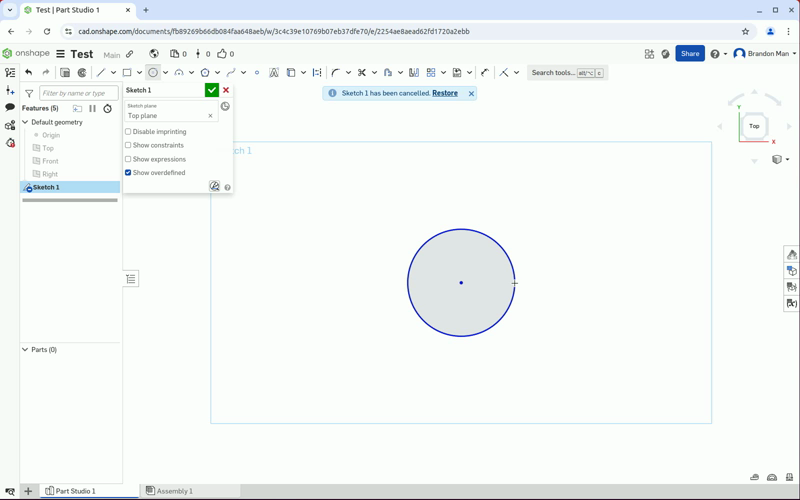
mouse_move(461, 282)
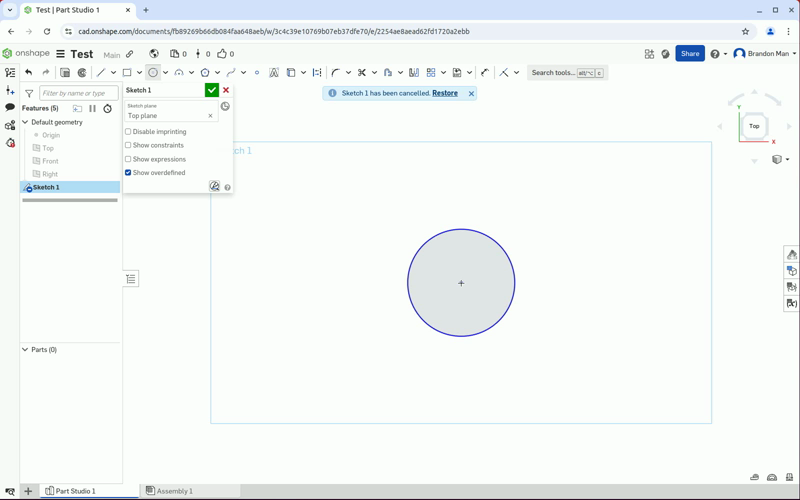
click(461, 282)
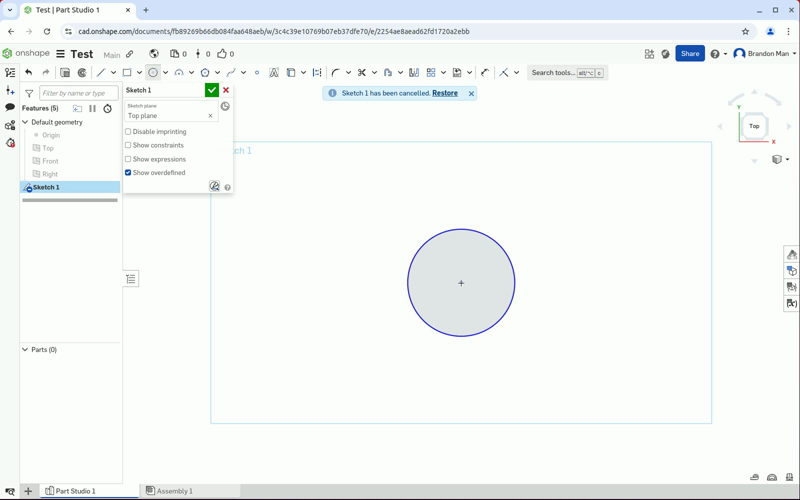
key_up(shift)
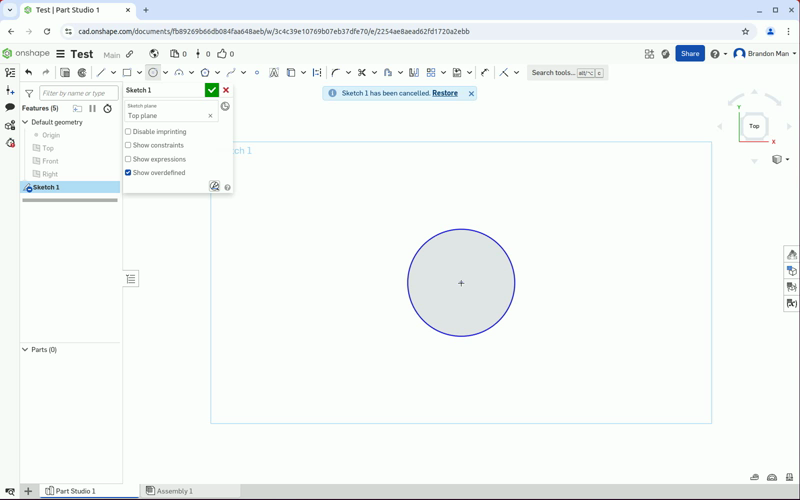
mouse_move(494, 282)
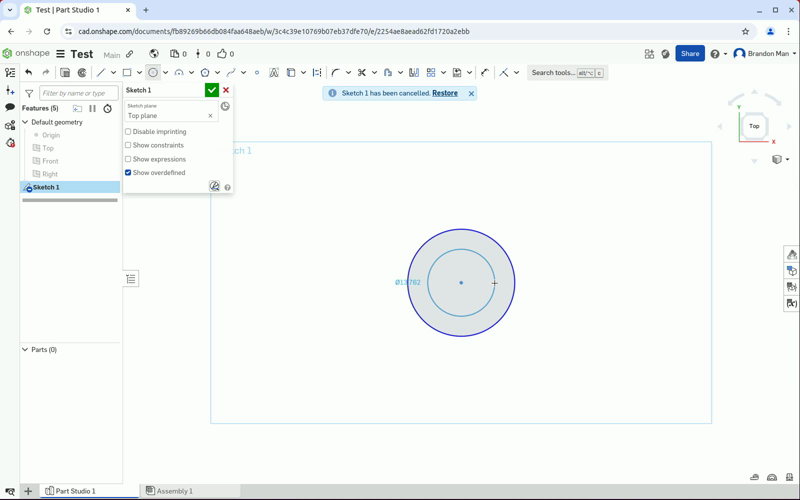
click(494, 282)
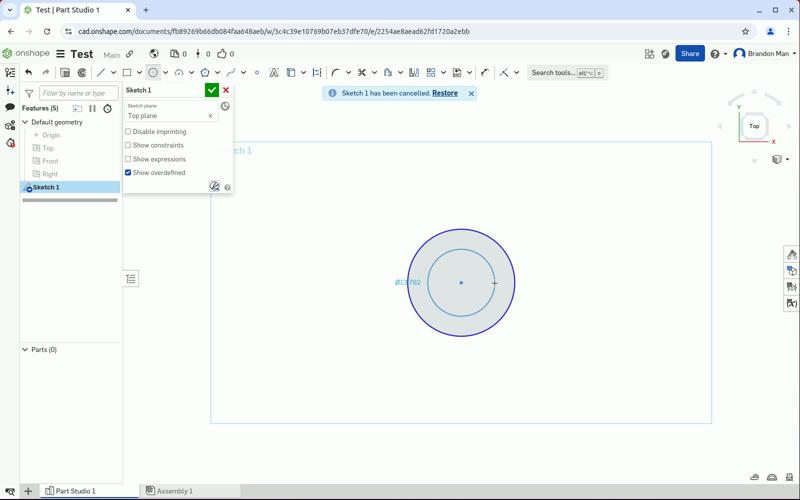
key(esc)
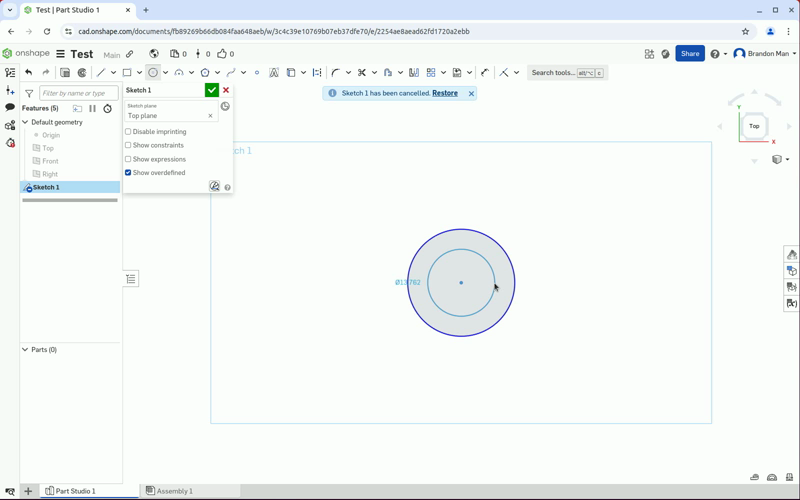
mouse_move(425, 298)
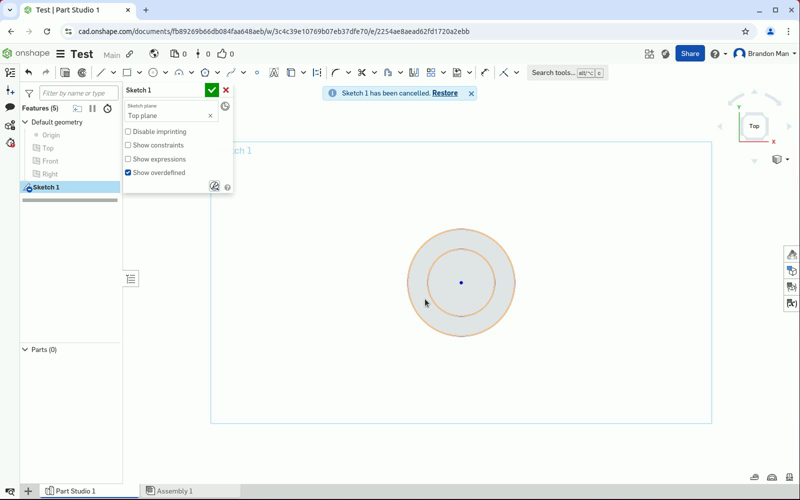
click(425, 298)
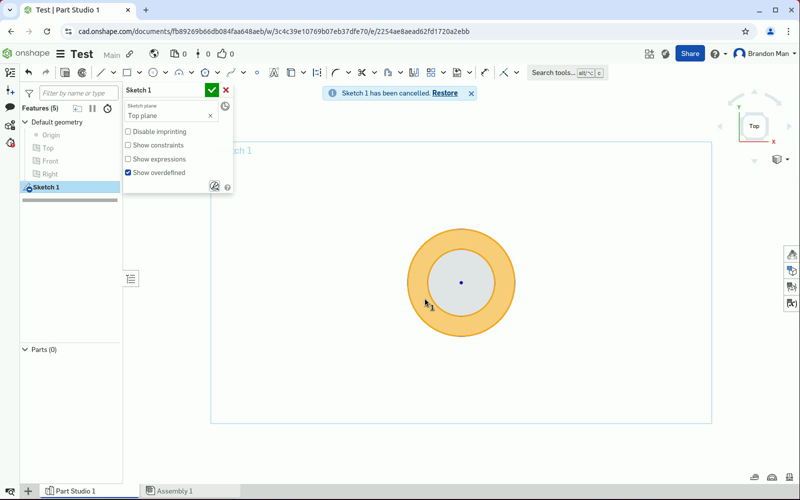
mouse_move(73, 352)
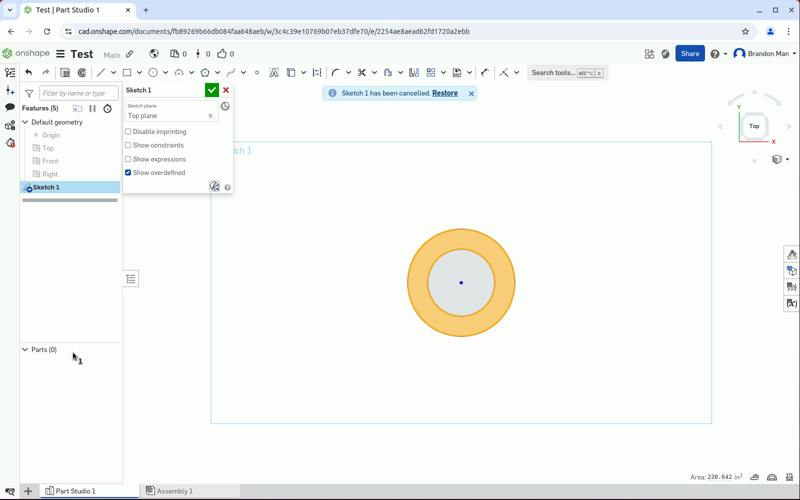
key(shift+y)
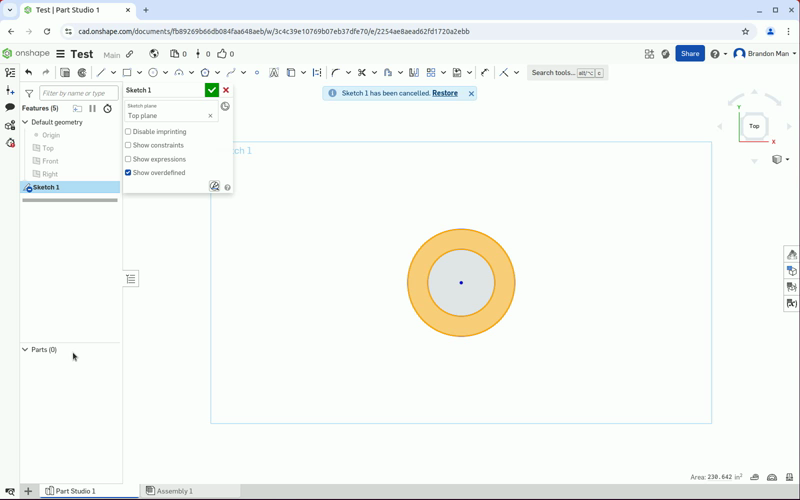
key(shift+e)
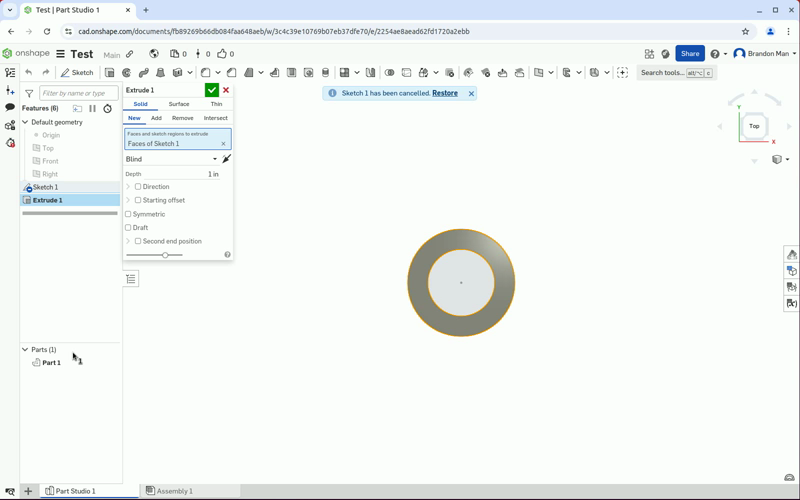
mouse_move(143, 106)
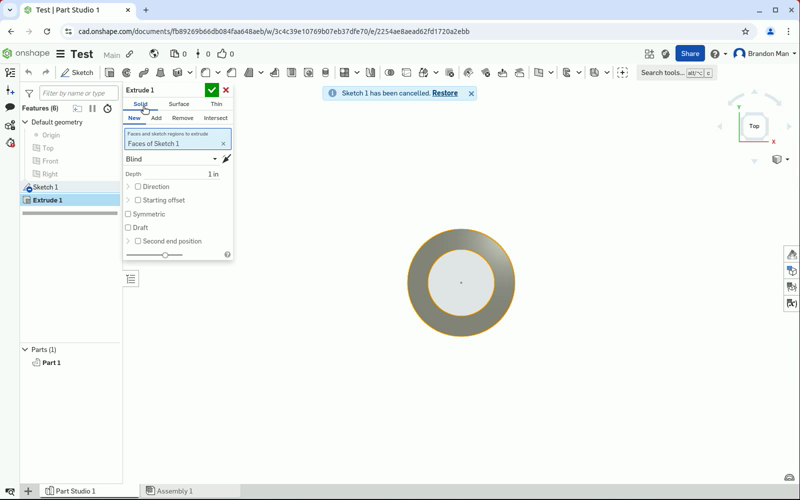
click(143, 106)
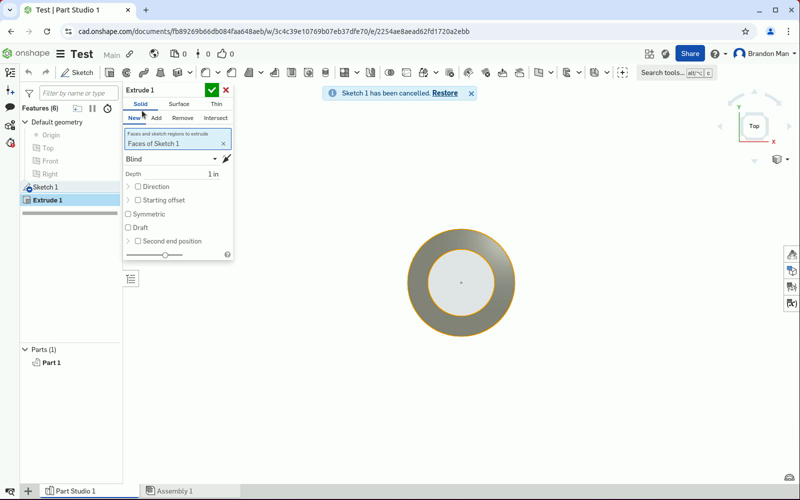
mouse_move(137, 120)
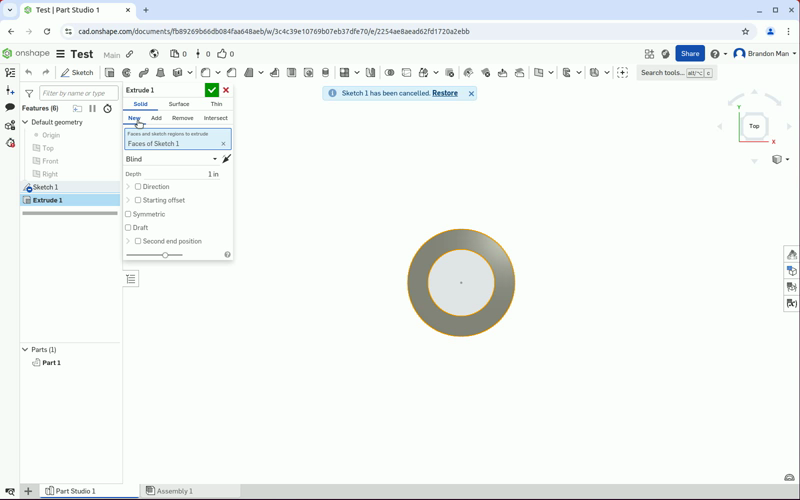
click(137, 120)
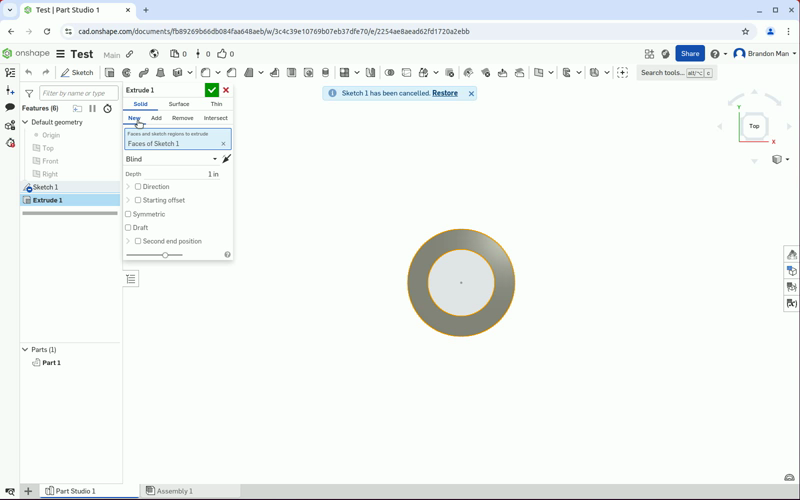
key(tab, 4)
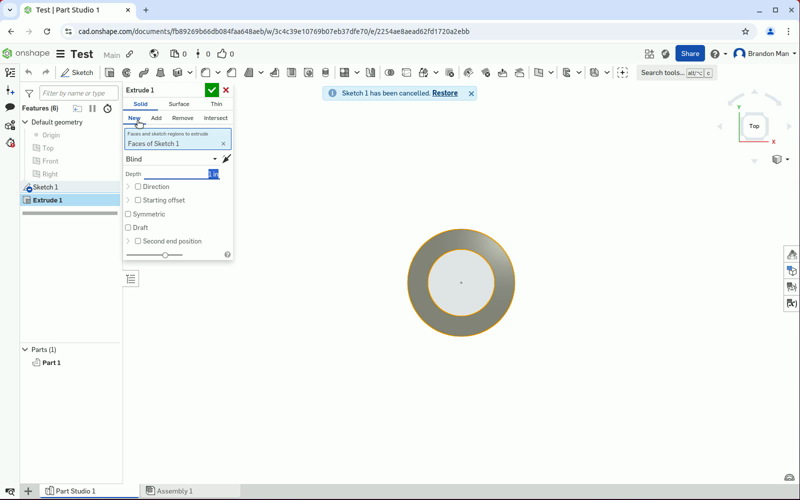
text(13.961)
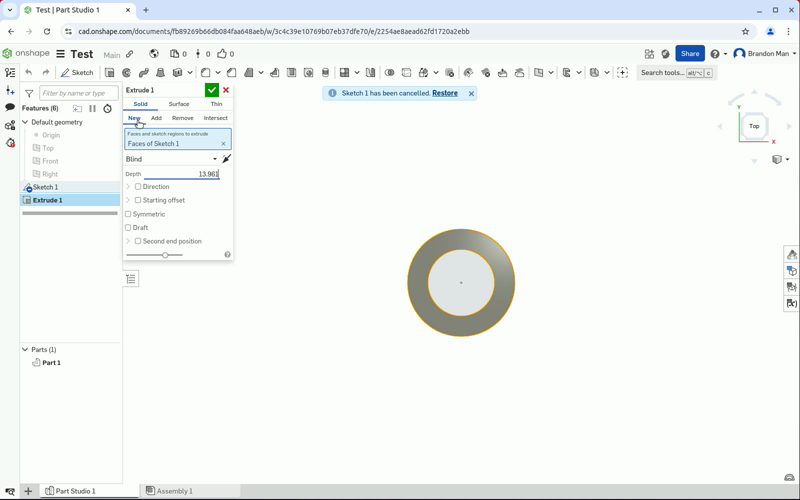
key(enter)
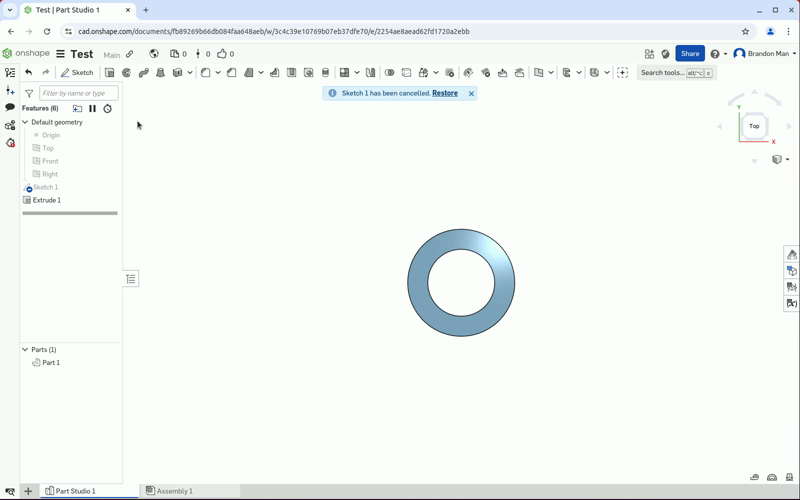
key(shift+h)
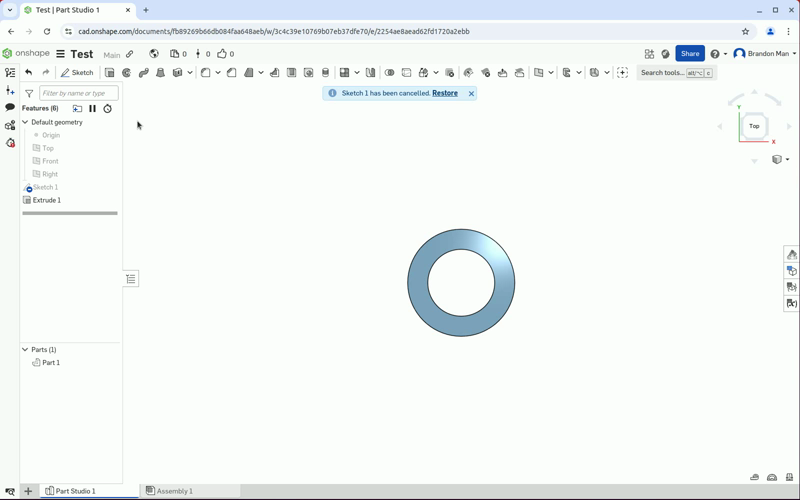
key(shift+h)
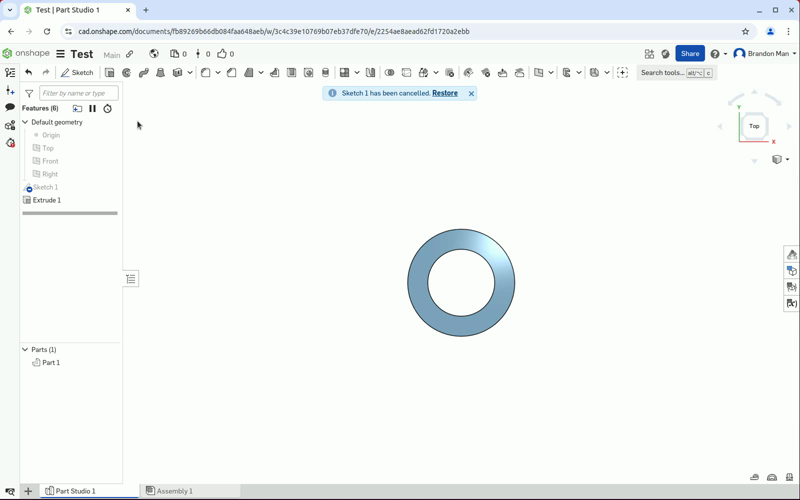
mouse_move(73, 189)
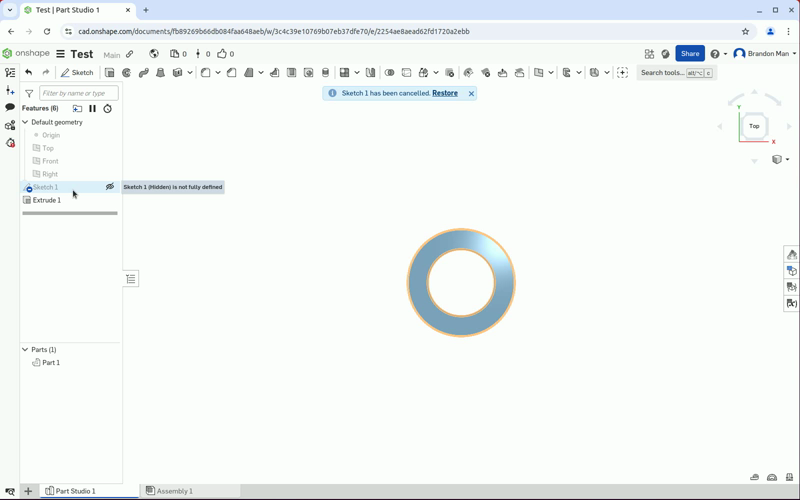
click(73, 189)
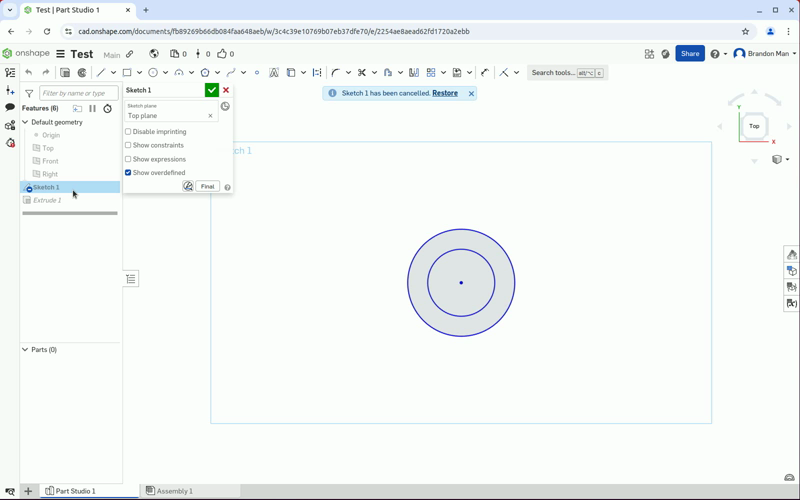
mouse_move(229, 92)
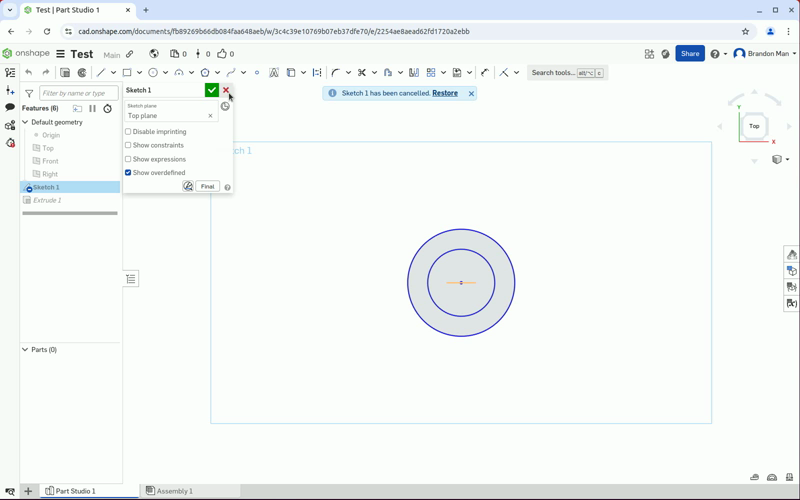
click(229, 92)
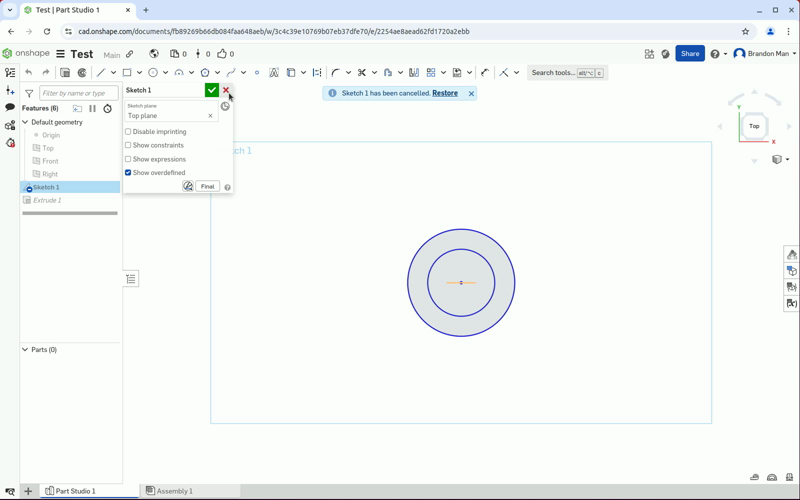
key(shift+s)
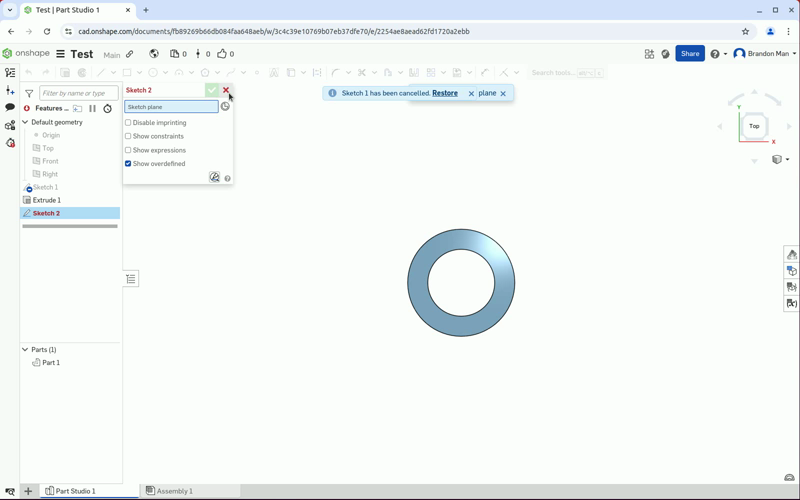
mouse_move(73, 150)
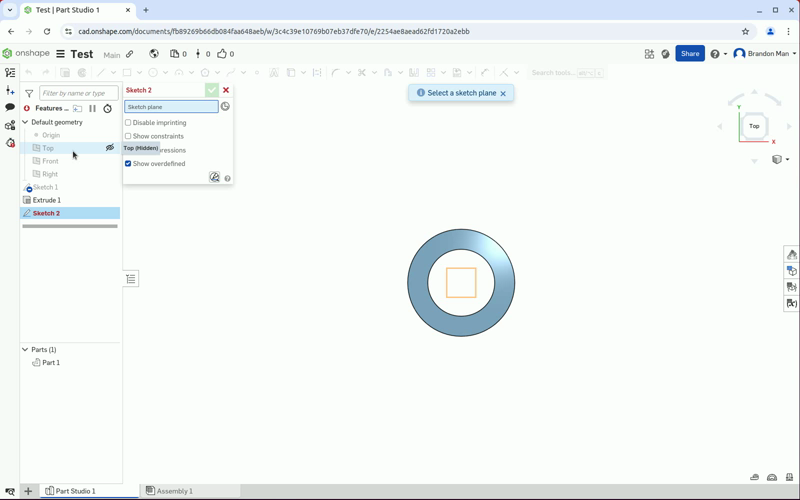
click(73, 150)
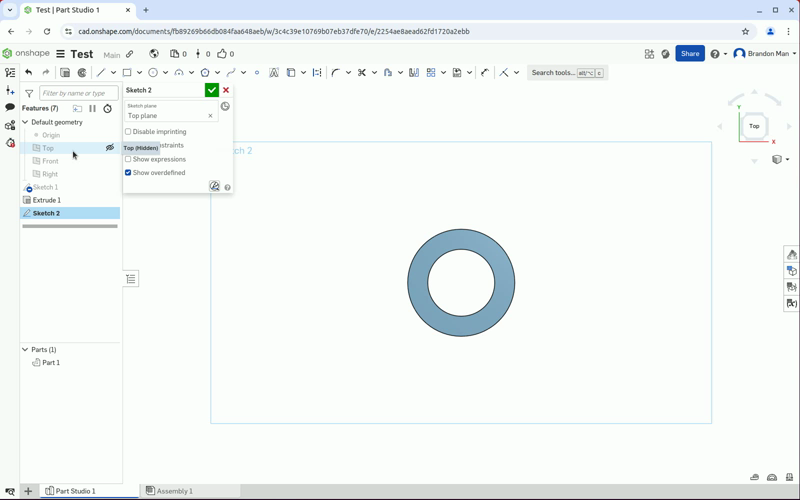
mouse_move(73, 352)
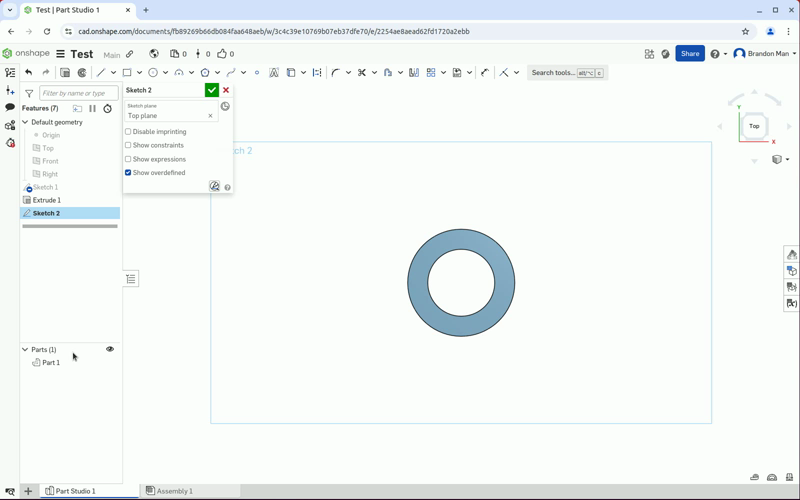
key(y)
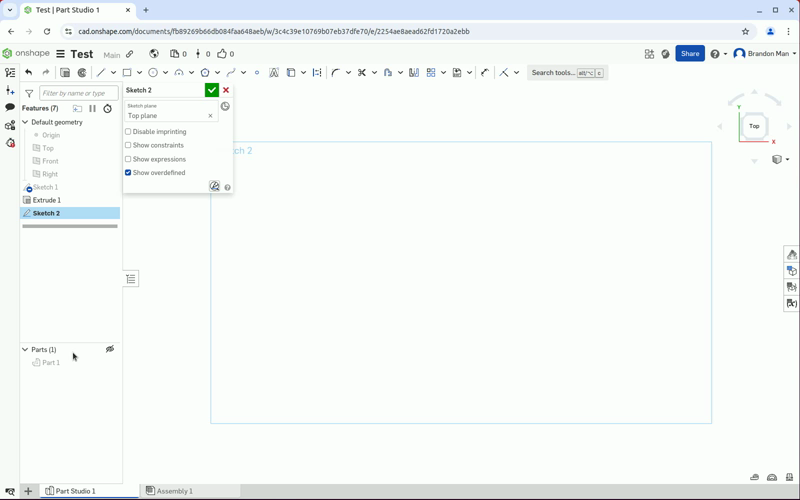
key(c)
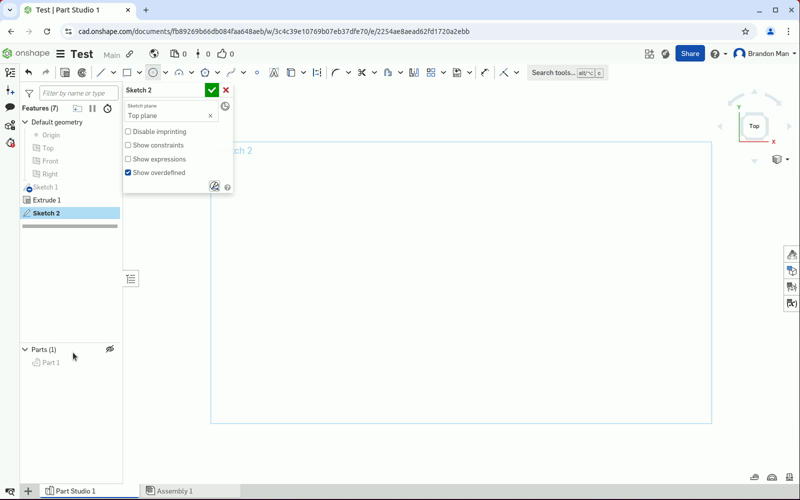
key_down(shift)
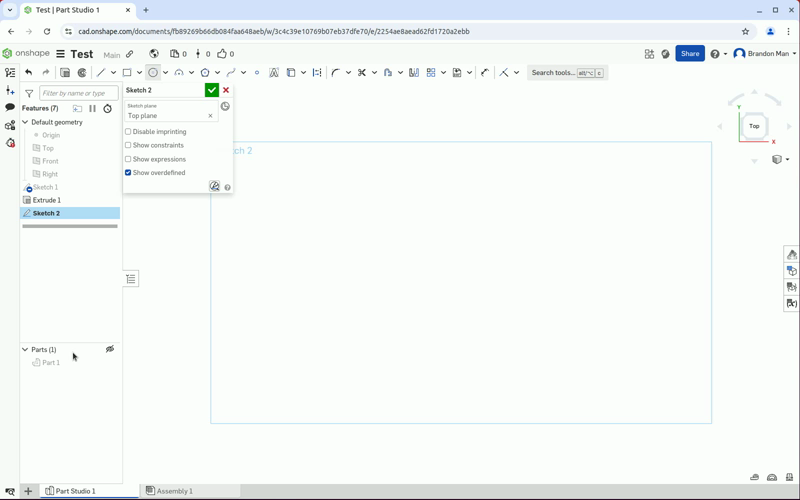
mouse_move(461, 282)
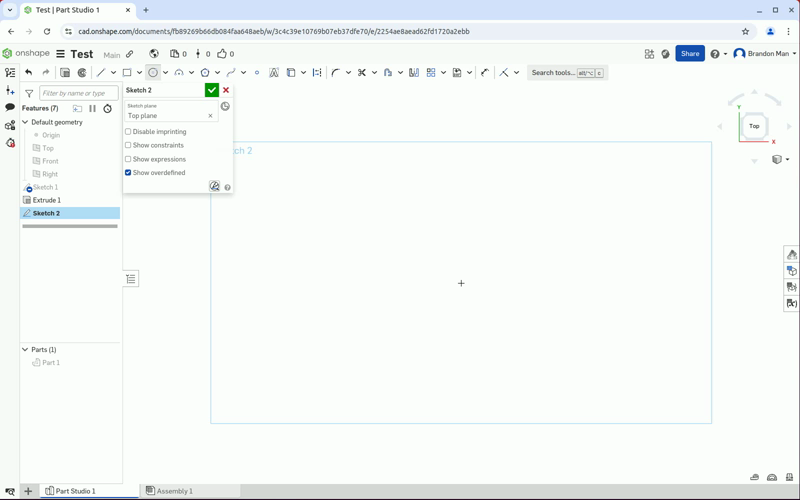
click(461, 282)
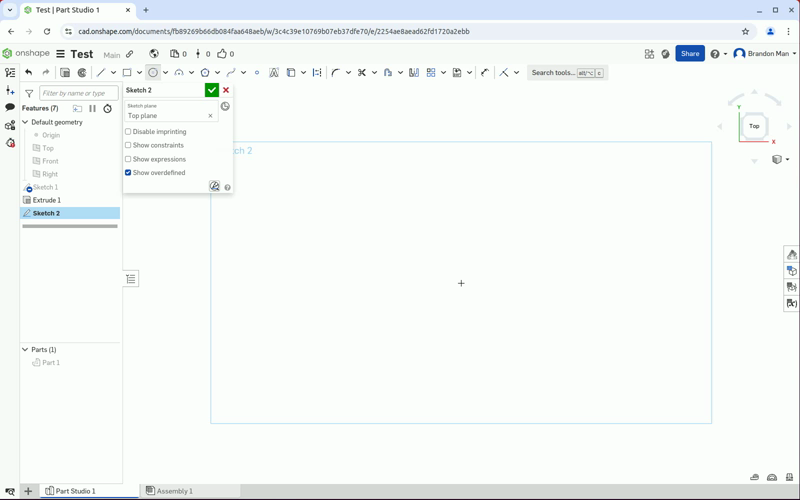
key_up(shift)
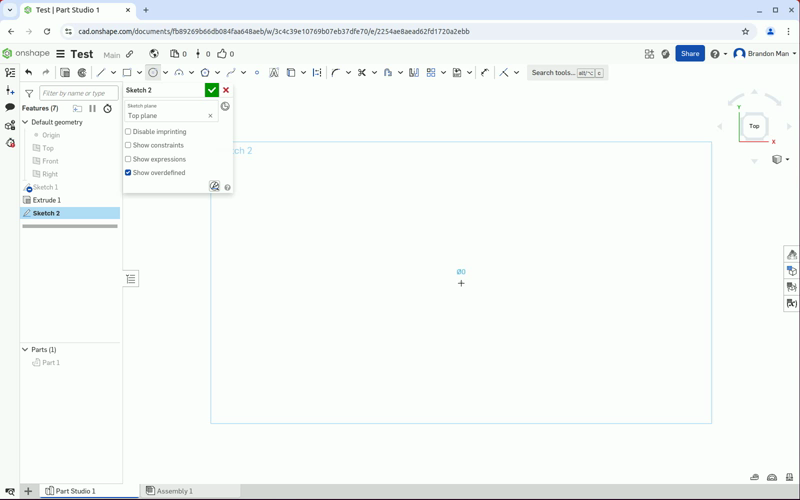
mouse_move(495, 282)
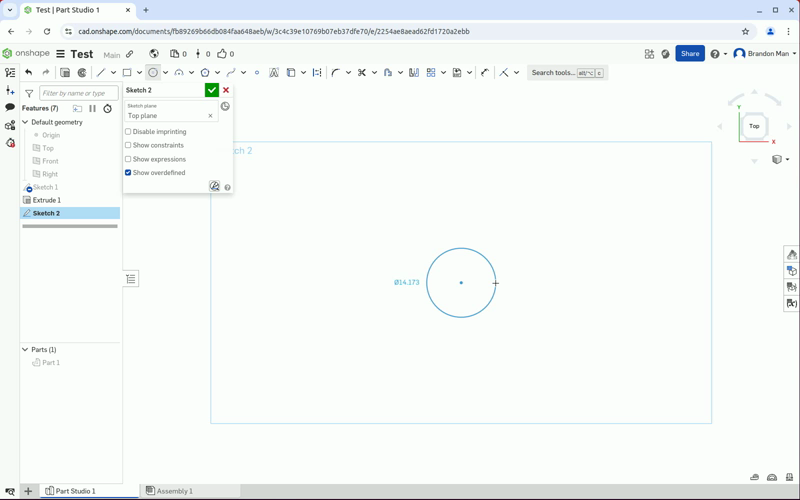
click(495, 282)
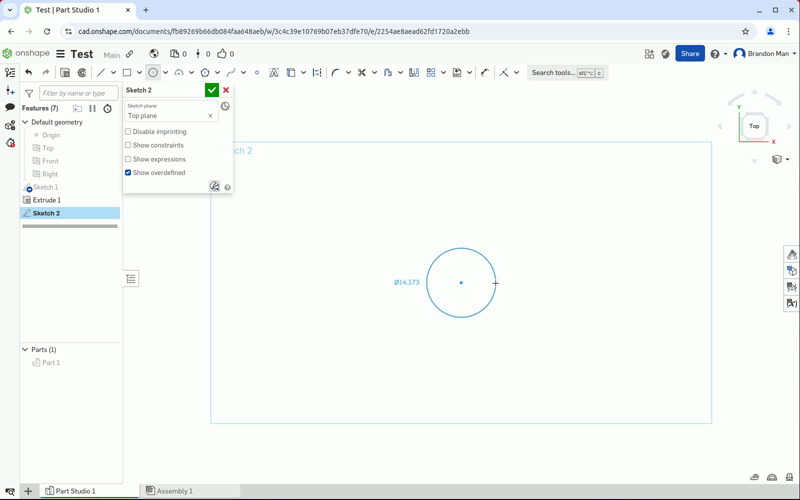
key(esc)
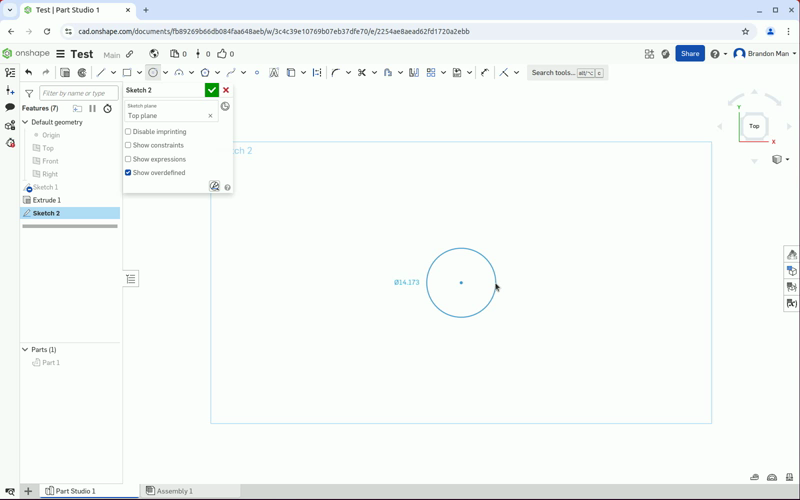
mouse_move(456, 252)
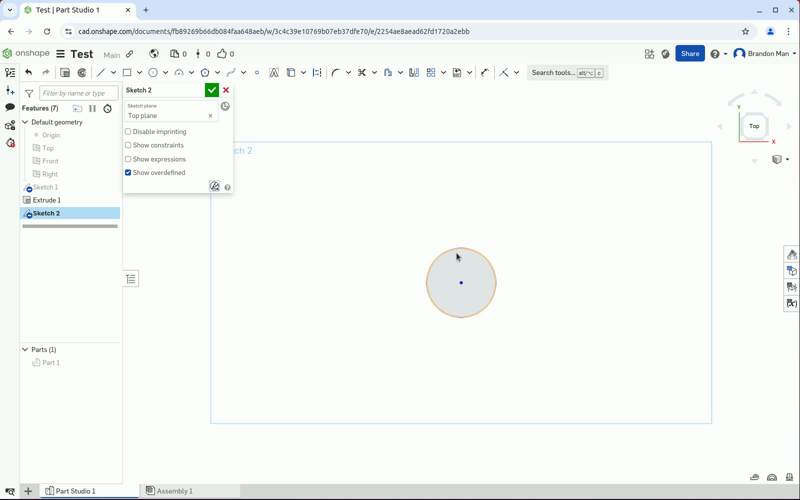
click(456, 252)
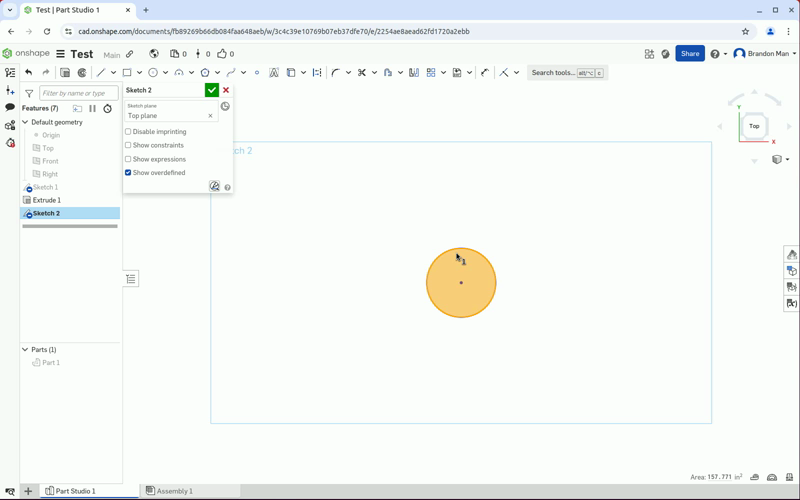
mouse_move(73, 352)
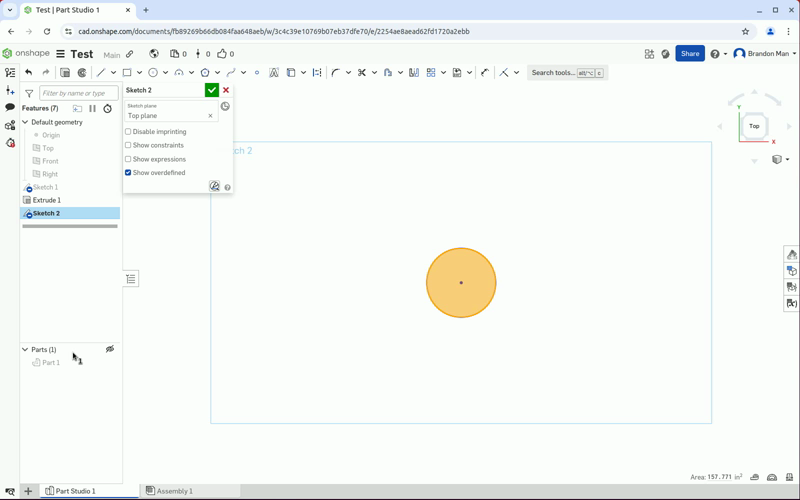
key(shift+y)
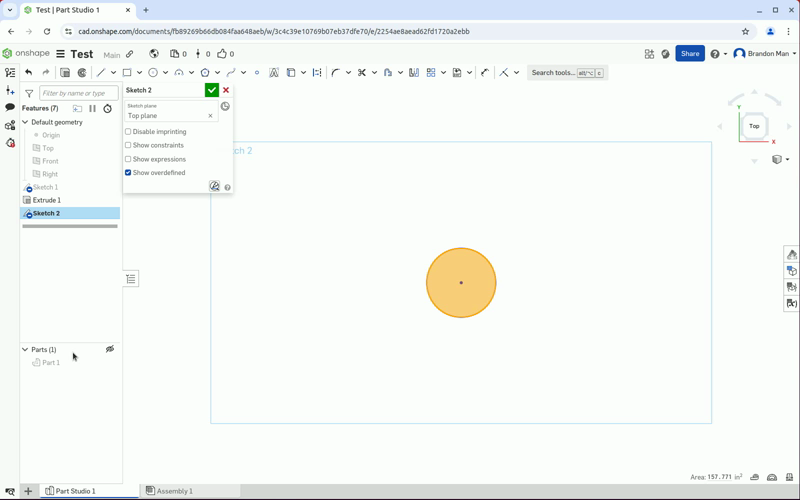
key(shift+e)
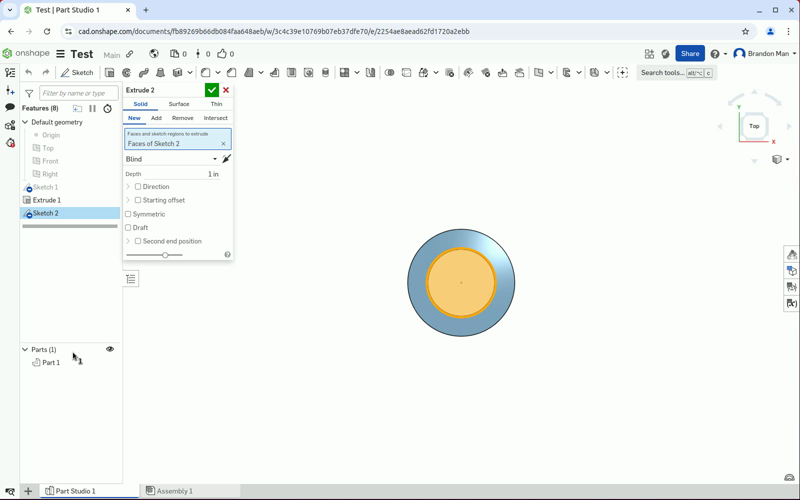
mouse_move(143, 106)
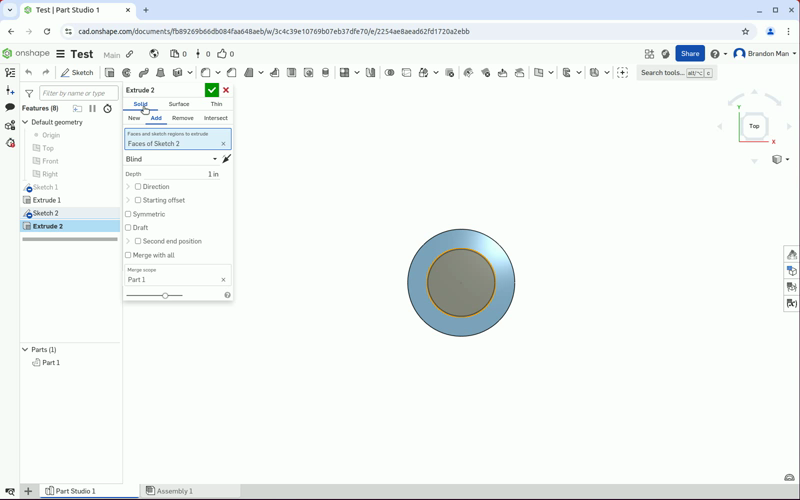
click(143, 106)
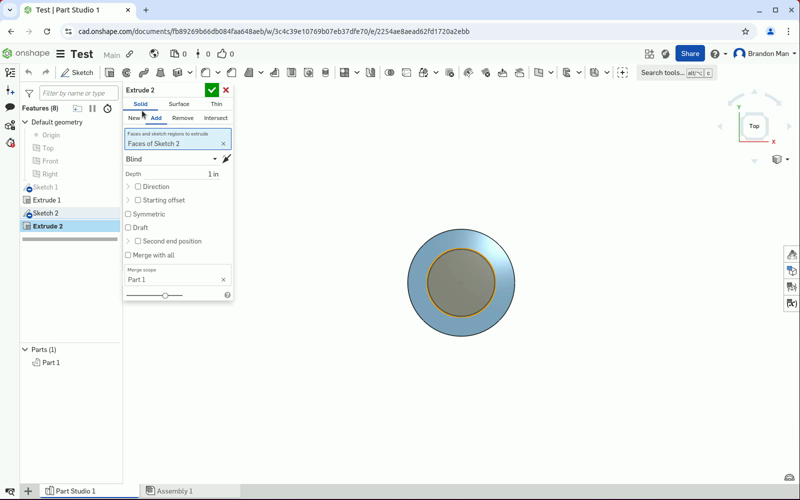
mouse_move(137, 120)
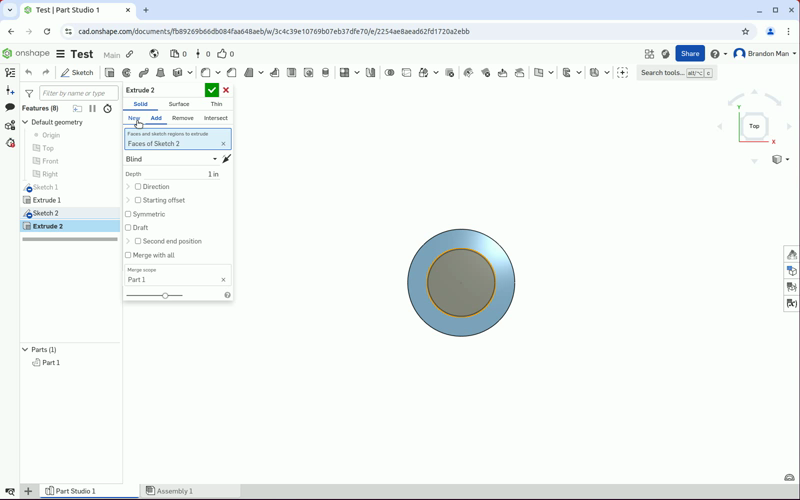
click(137, 120)
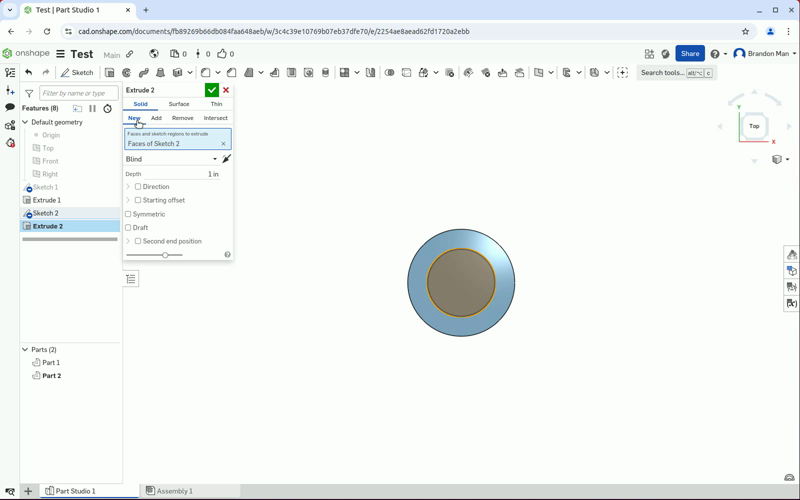
key(tab, 4)
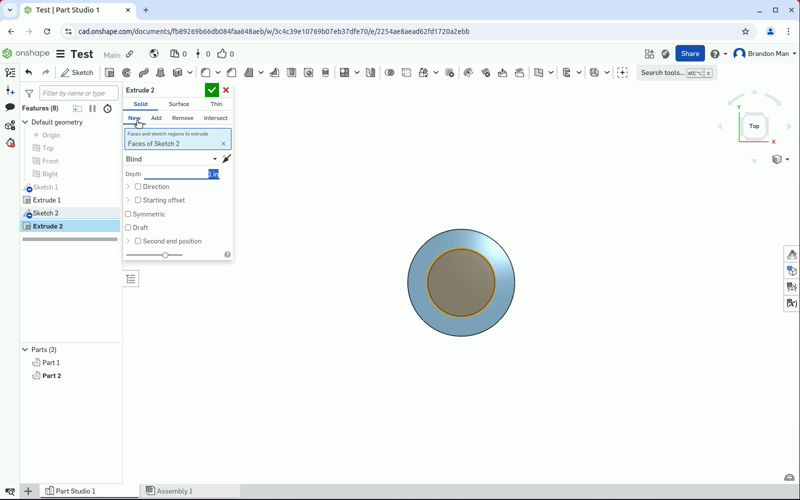
text(13.961)
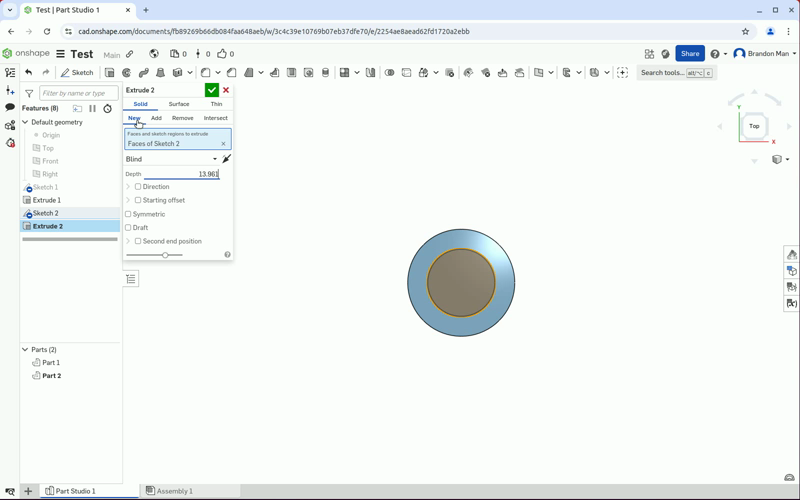
key(enter)
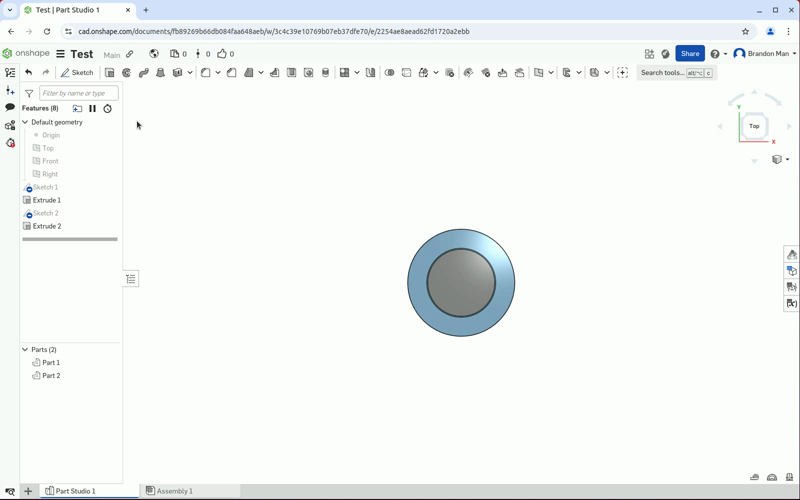
key(shift+h)
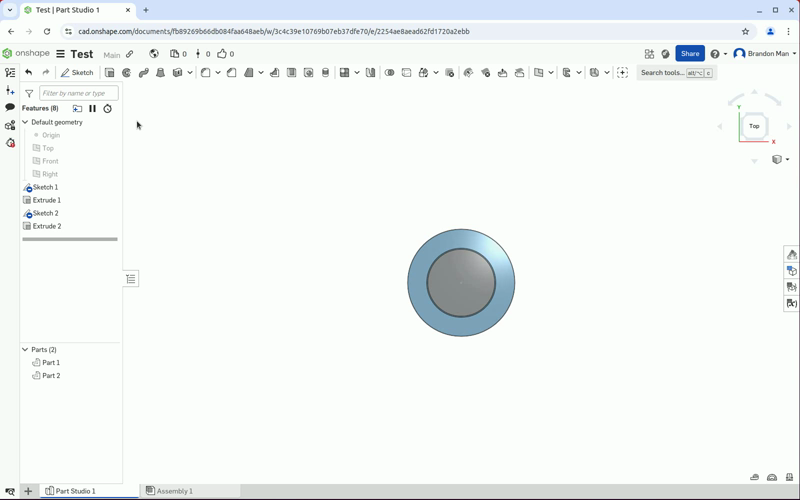
key(shift+h)
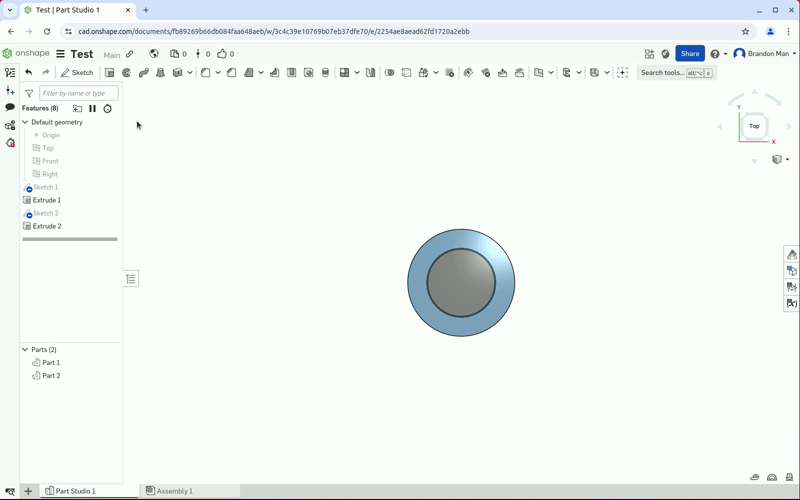
mouse_move(73, 189)
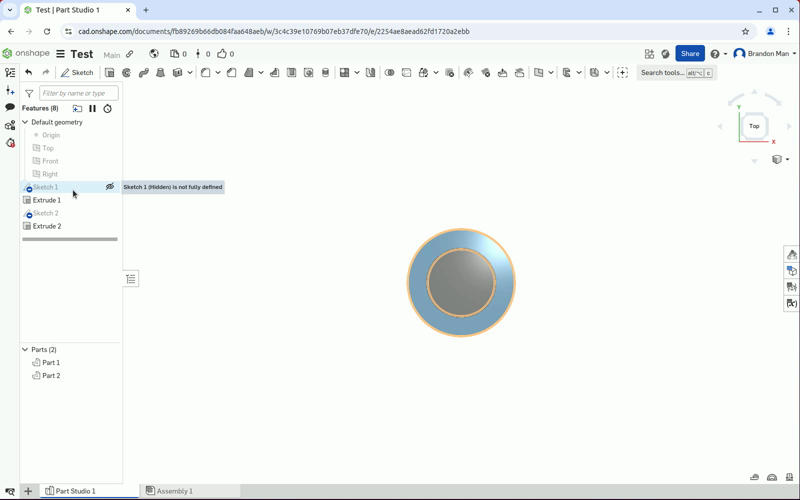
click(73, 189)
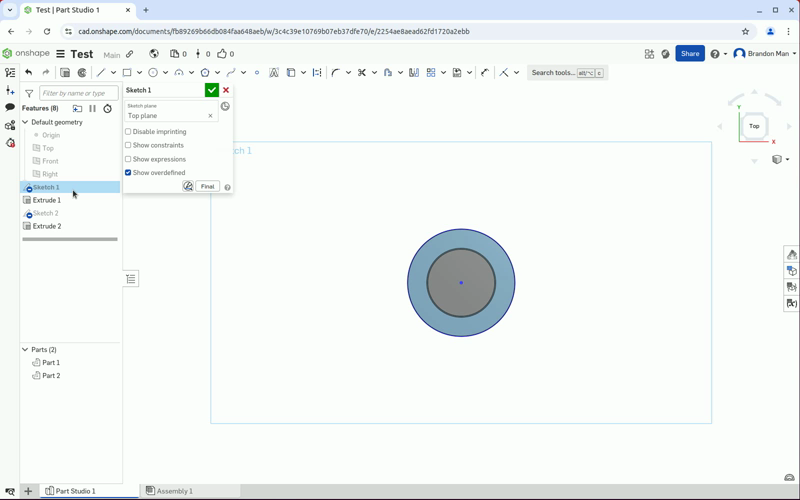
mouse_move(229, 92)
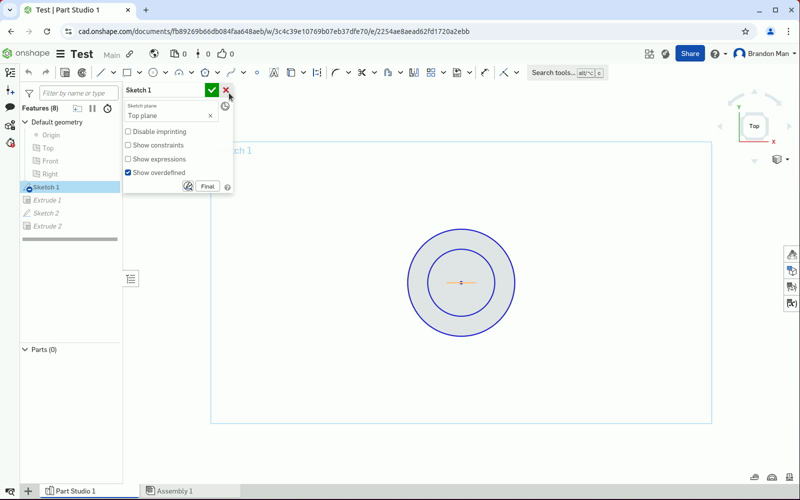
click(229, 92)
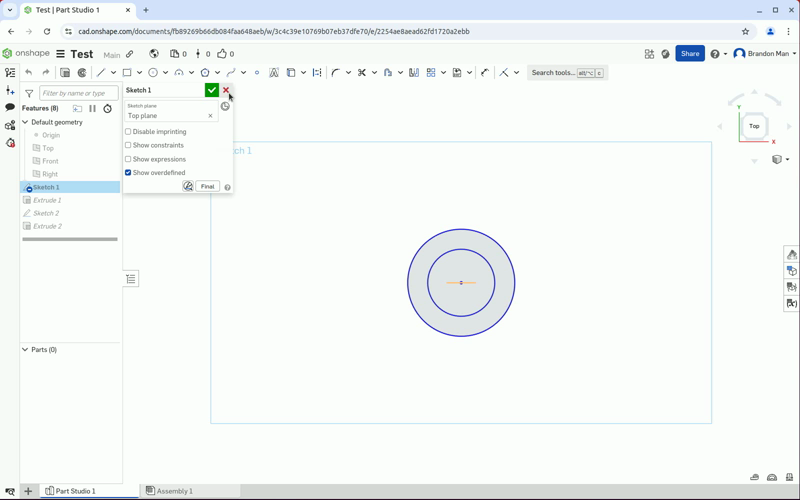
key(shift+s)
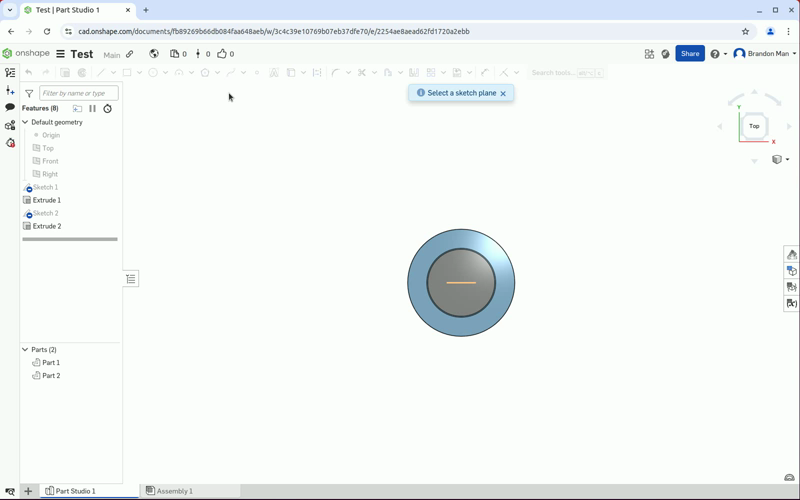
mouse_move(73, 150)
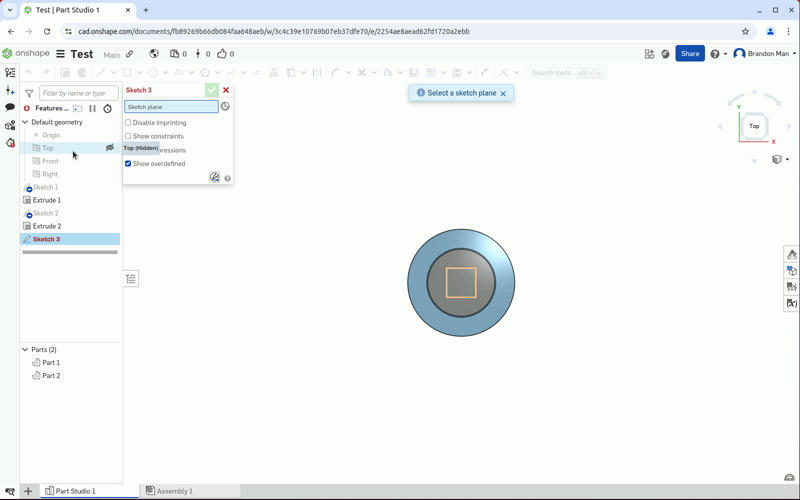
click(73, 150)
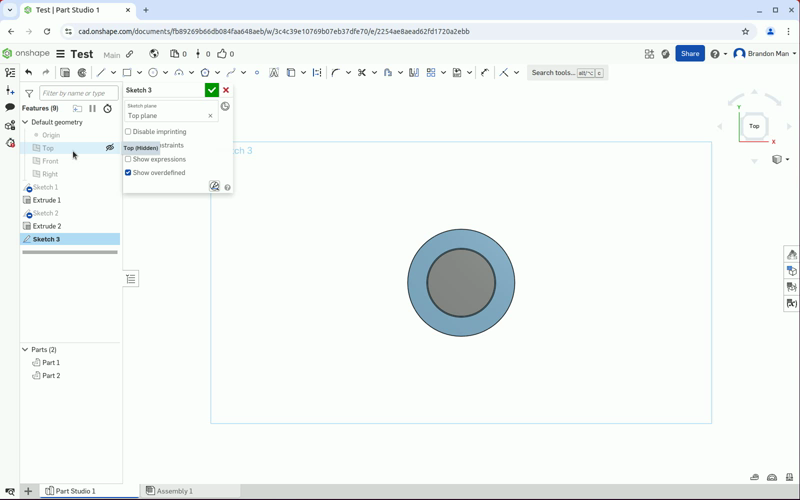
mouse_move(73, 352)
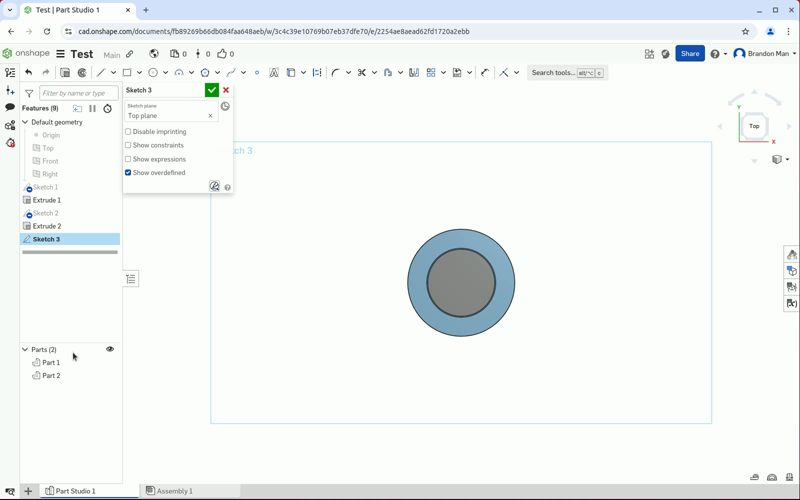
key(y)
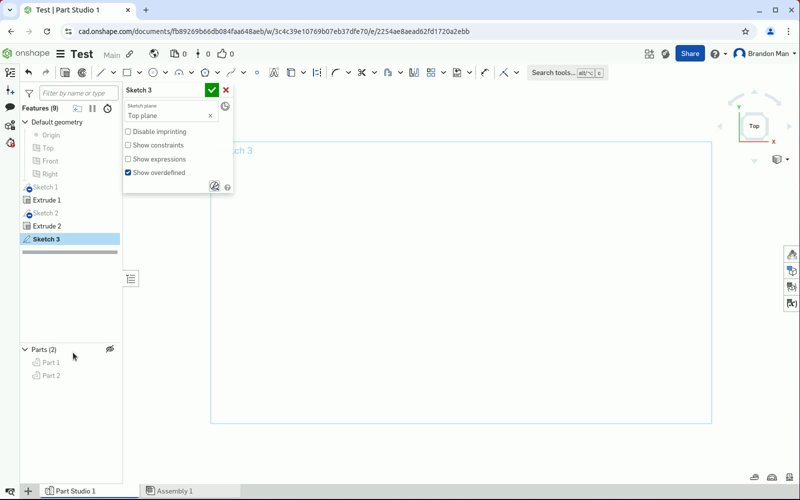
key(c)
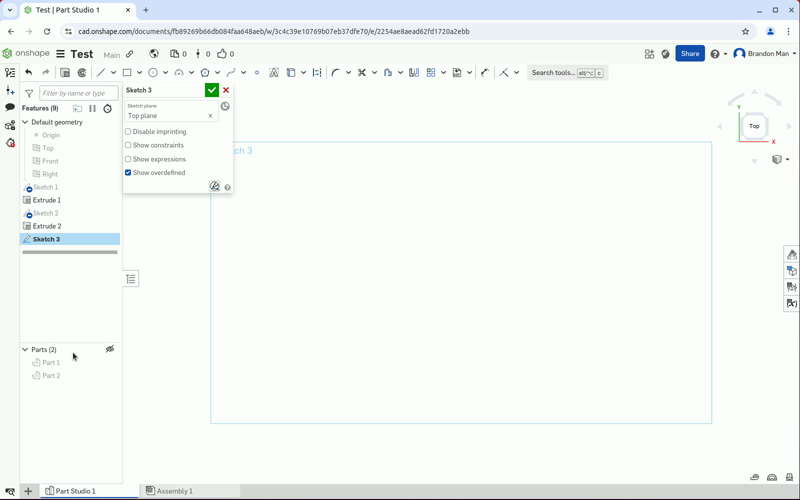
key_down(shift)
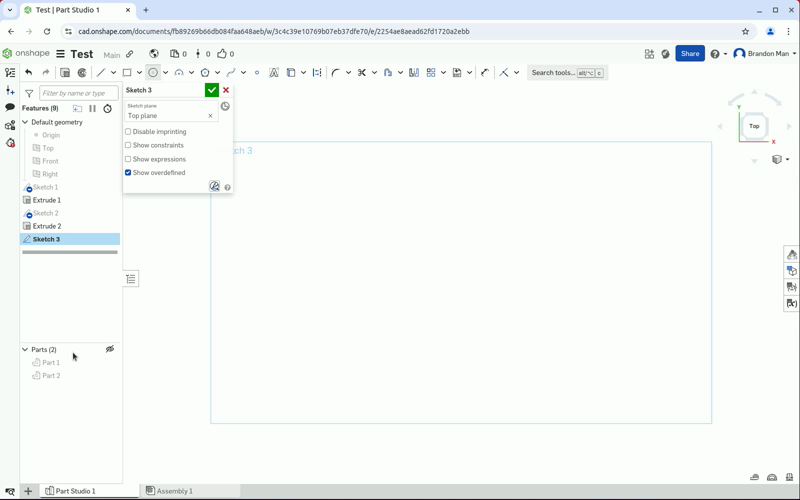
mouse_move(461, 282)
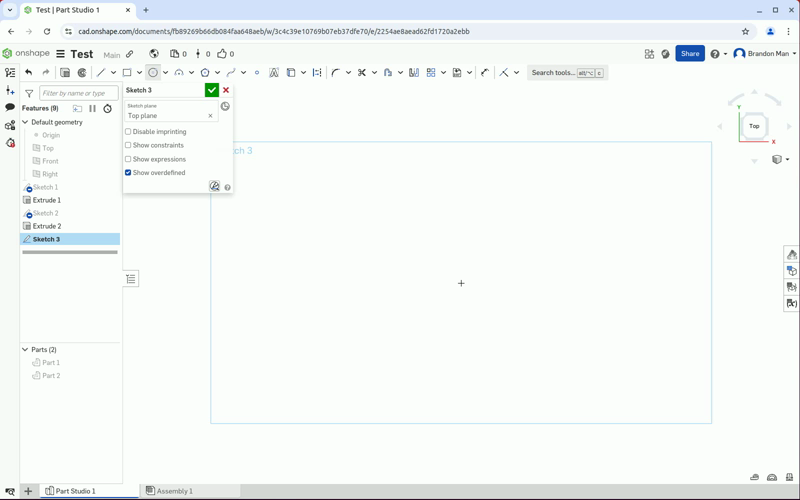
click(461, 282)
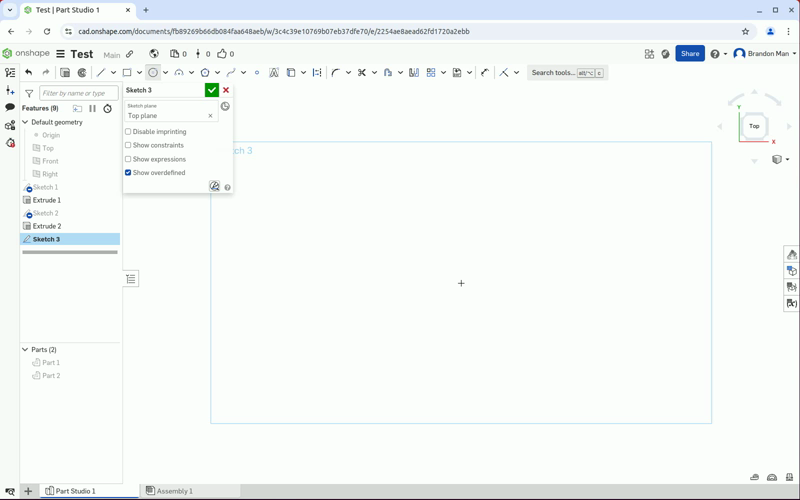
key_up(shift)
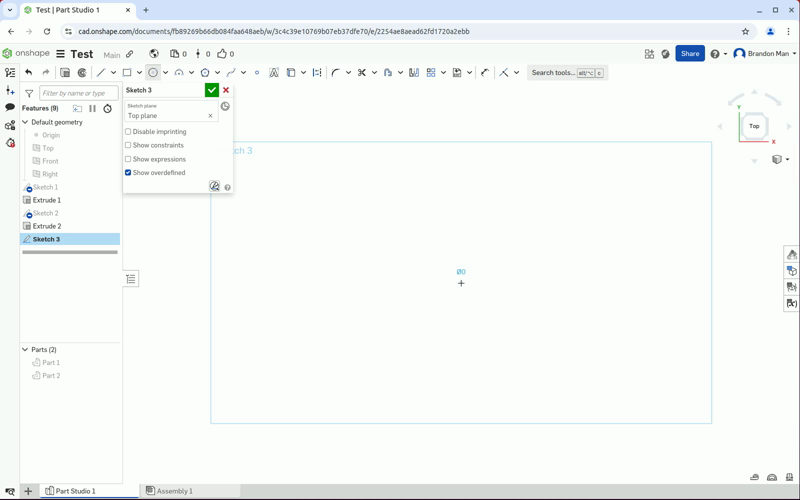
mouse_move(495, 282)
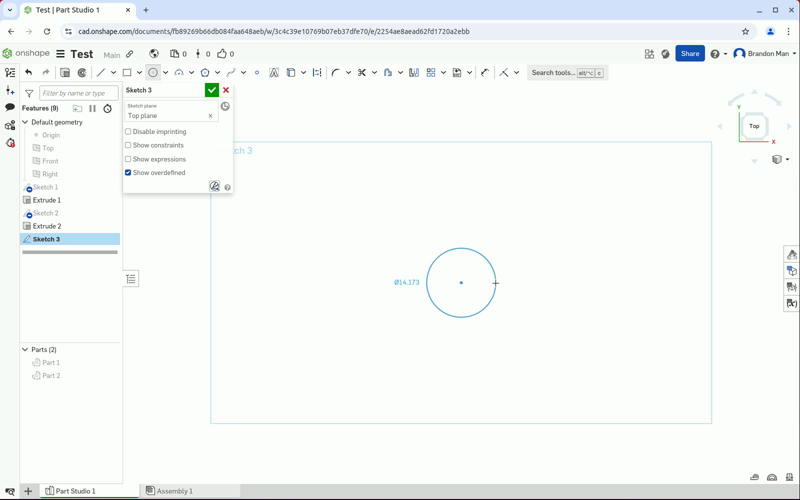
click(495, 282)
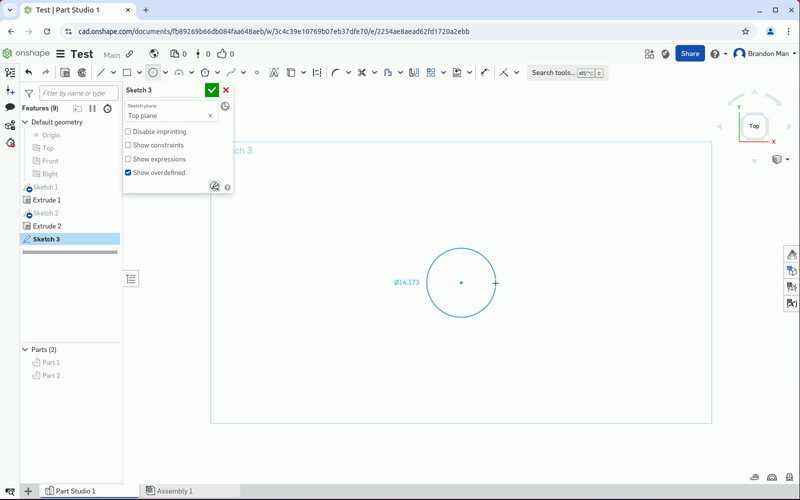
key(esc)
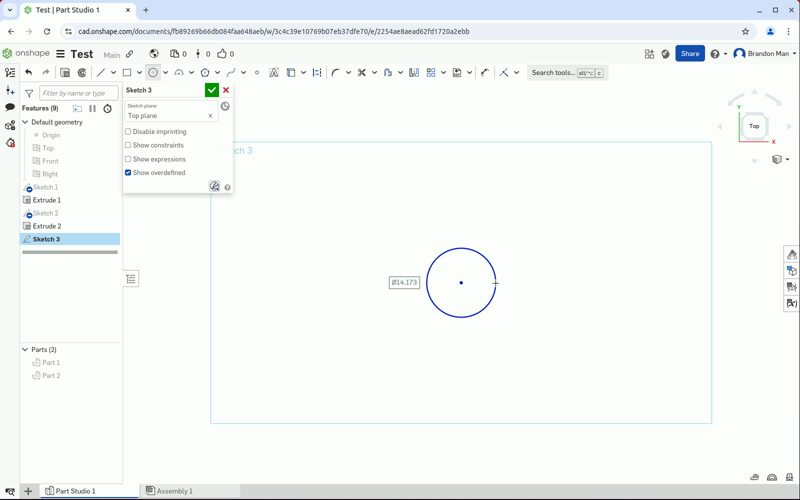
mouse_move(435, 268)
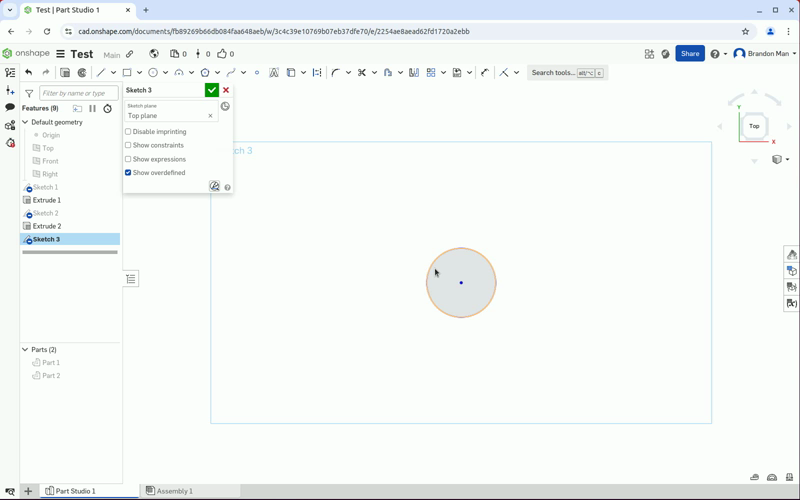
click(435, 268)
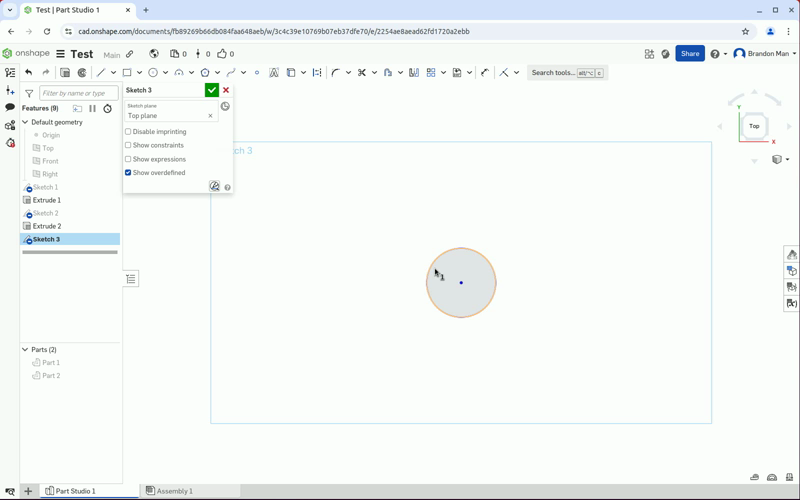
mouse_move(73, 352)
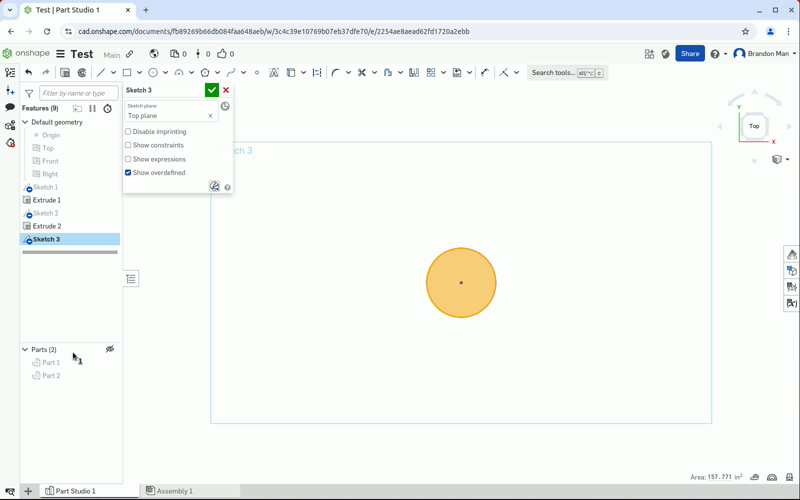
key(shift+y)
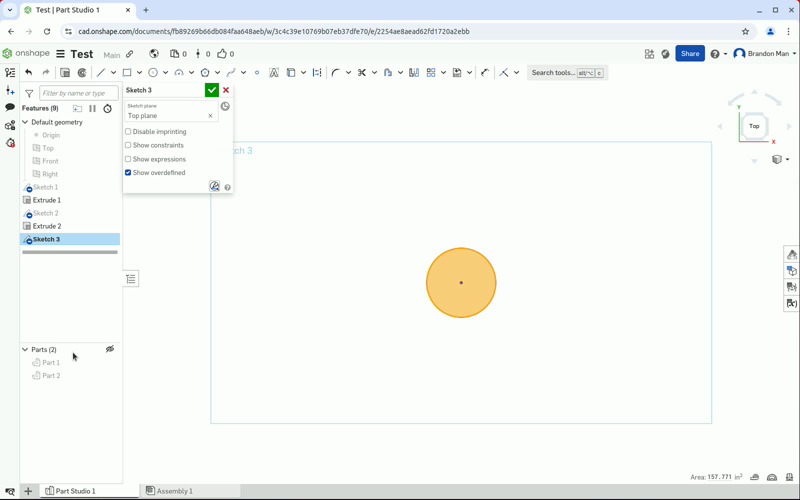
key(shift+e)
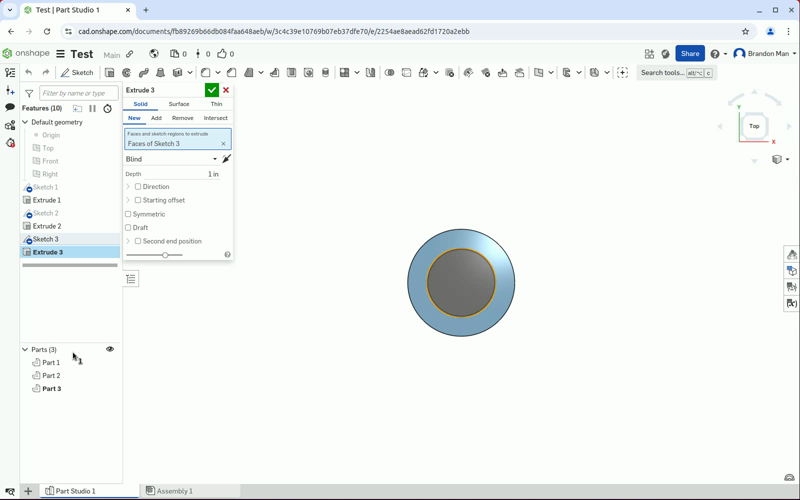
mouse_move(143, 106)
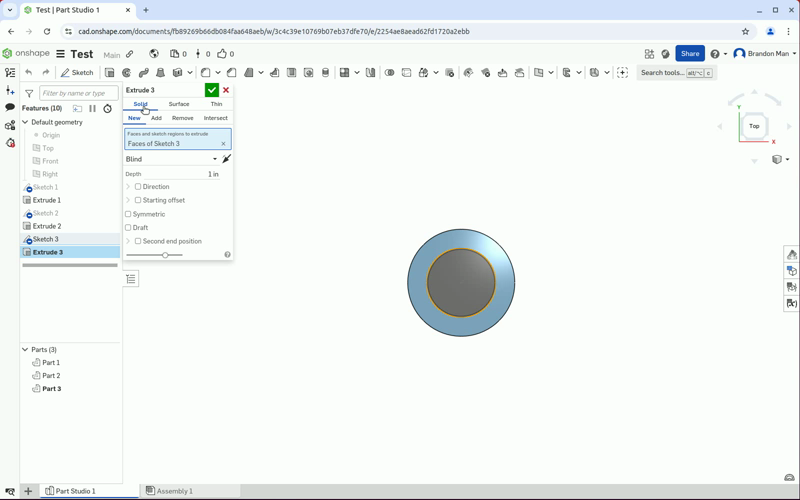
click(143, 106)
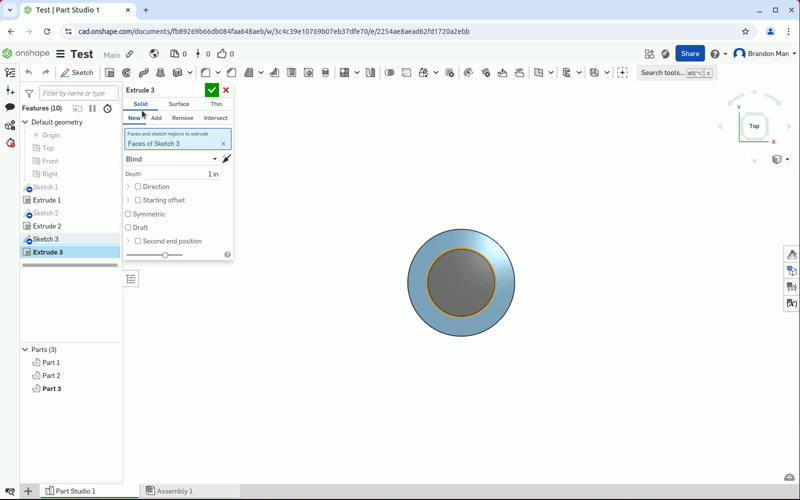
mouse_move(137, 120)
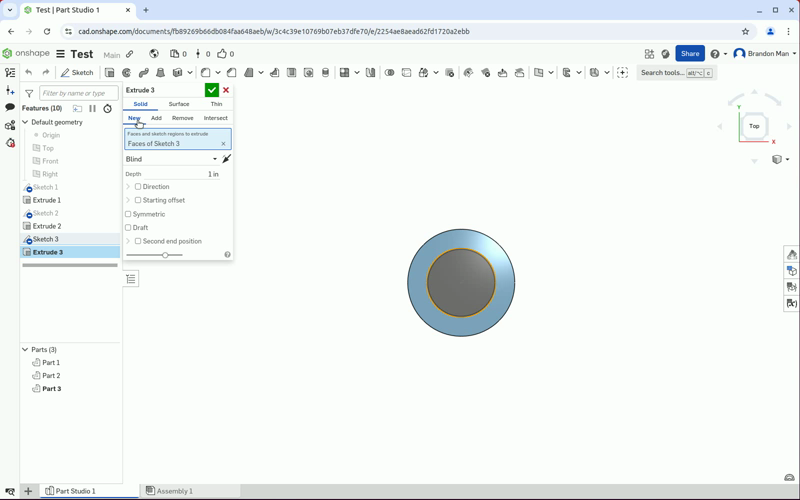
click(137, 120)
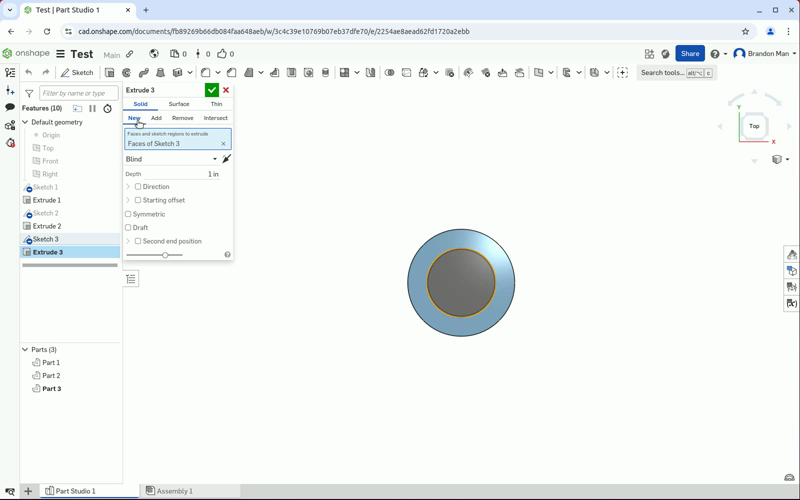
key(tab, 4)
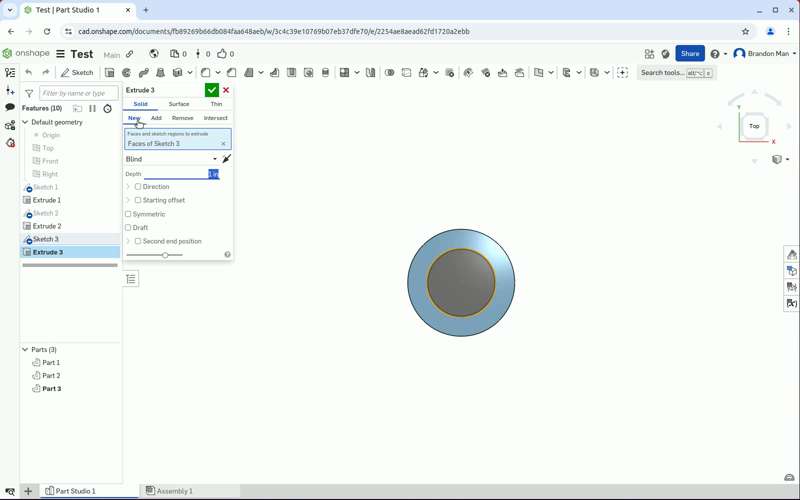
text(-23.108)
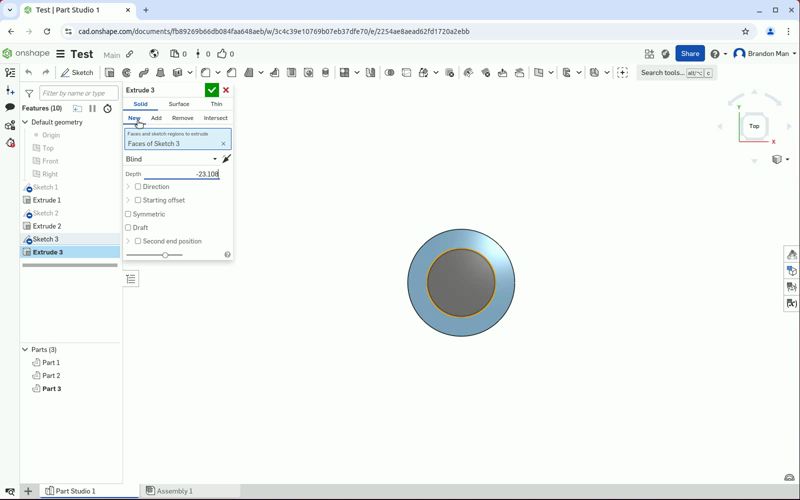
key(enter)
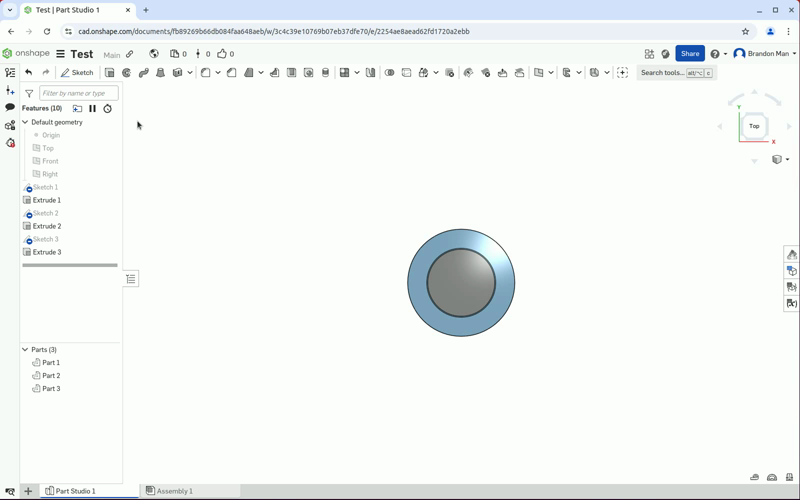
key(shift+h)
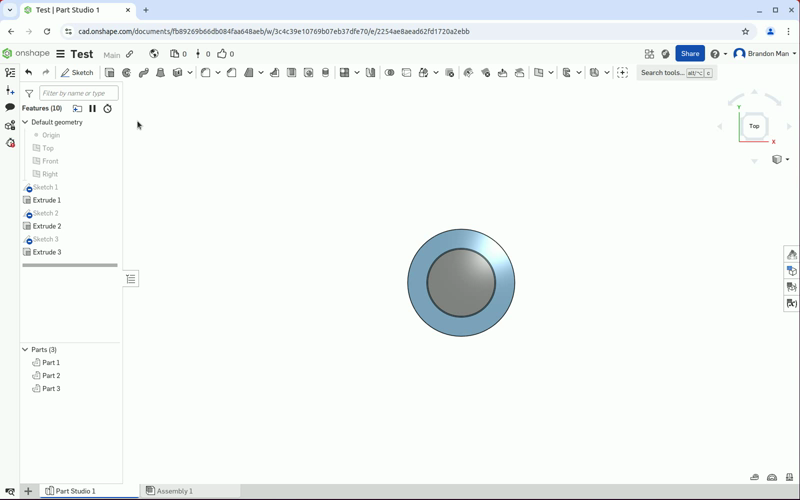
key(shift+h)
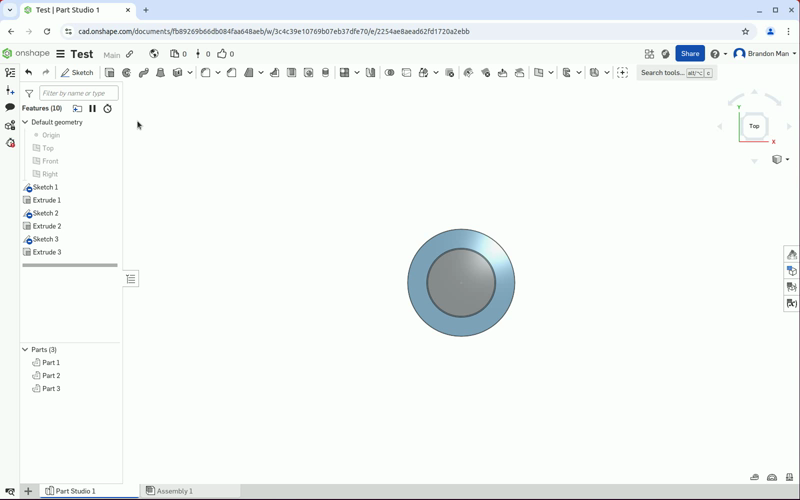
key(shift+7)
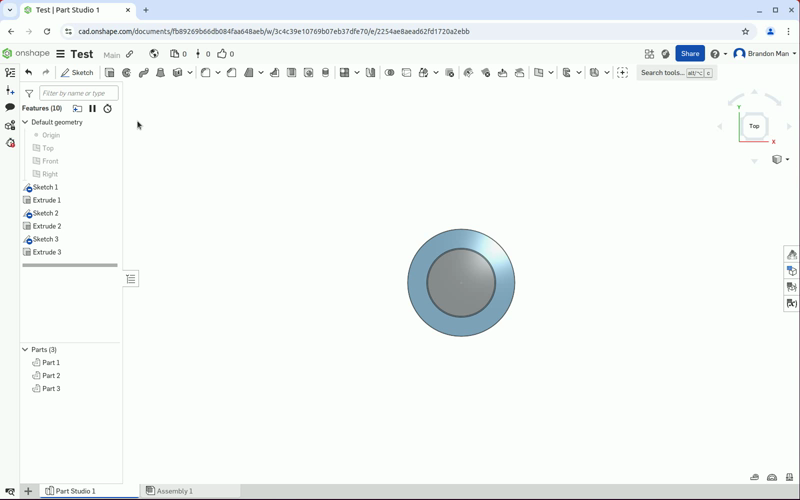
key(up, 3)
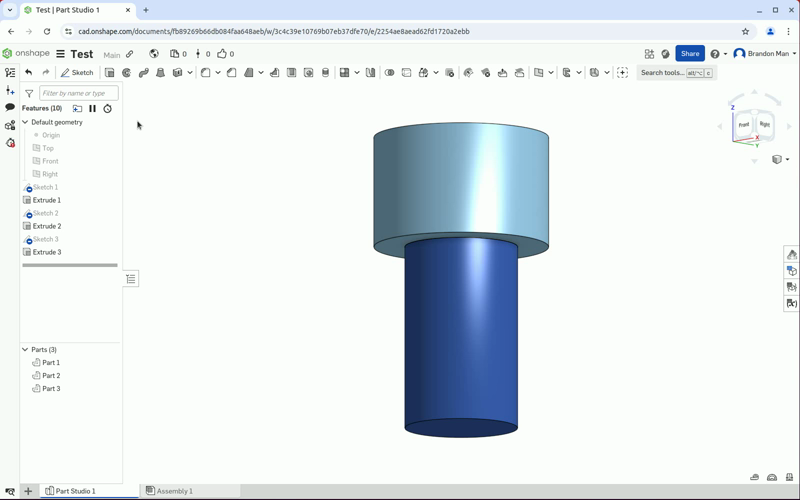
key(left, 3)
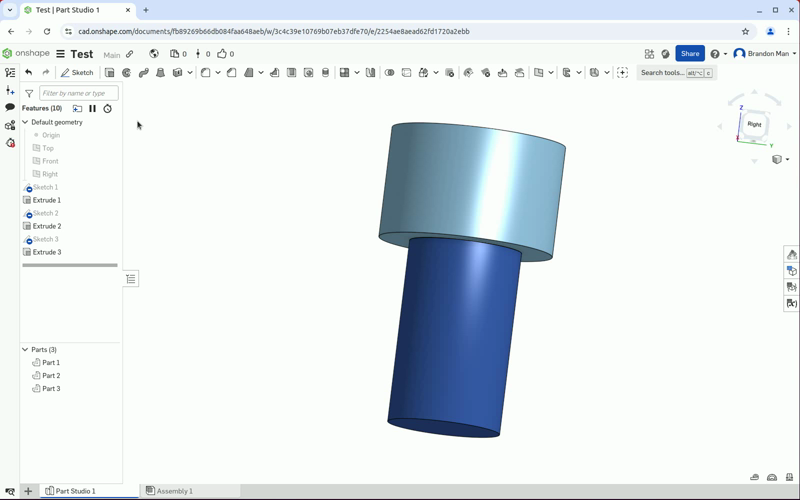
key(right, 3)
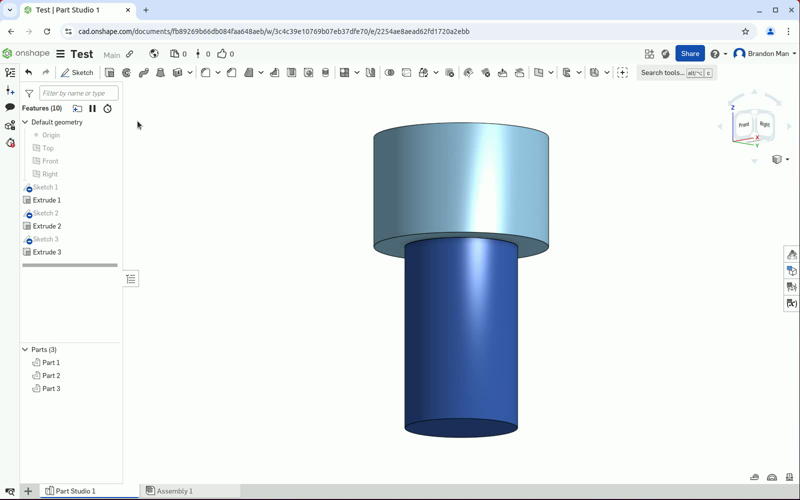
key(down, 3)
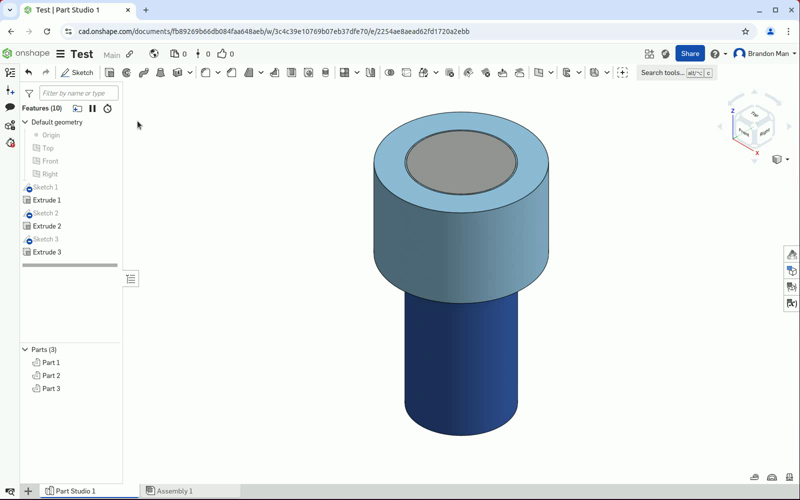
mouse_move(73, 189)
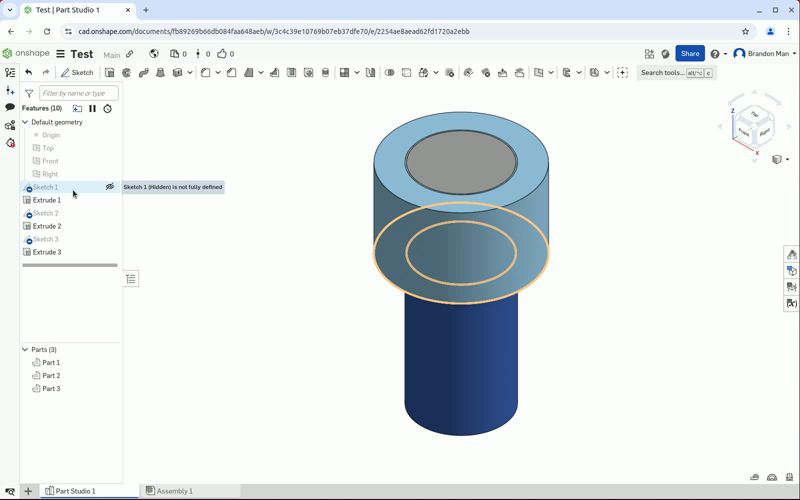
click(73, 189)